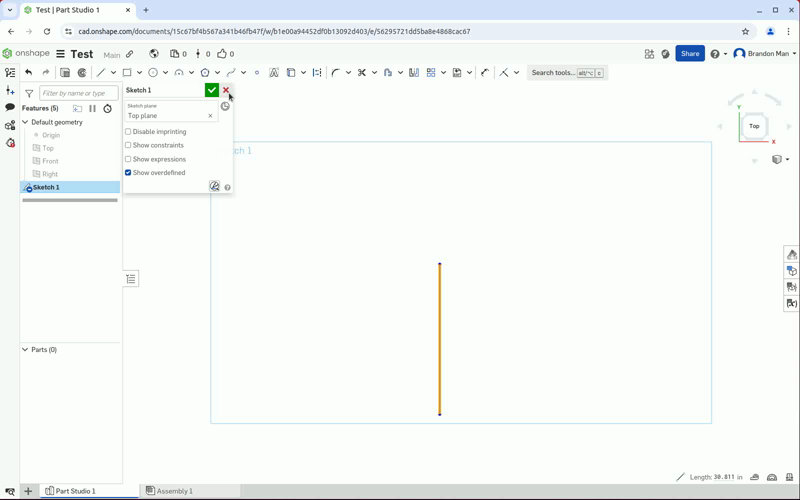
key(shift+h)
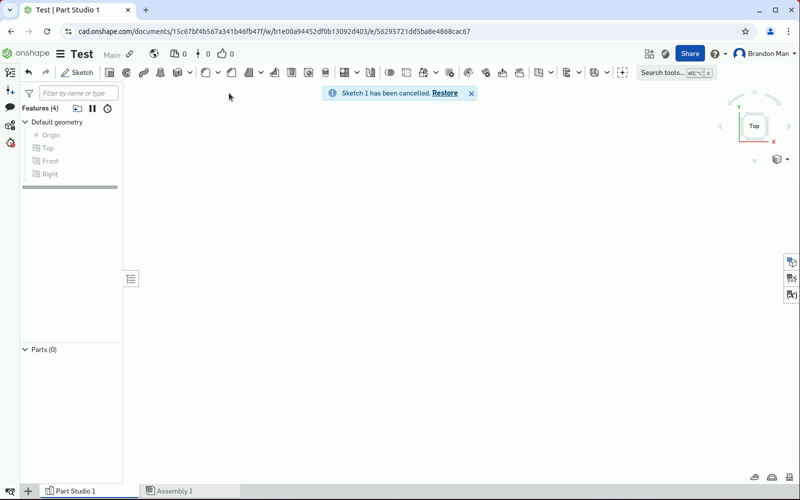
mouse_move(73, 352)
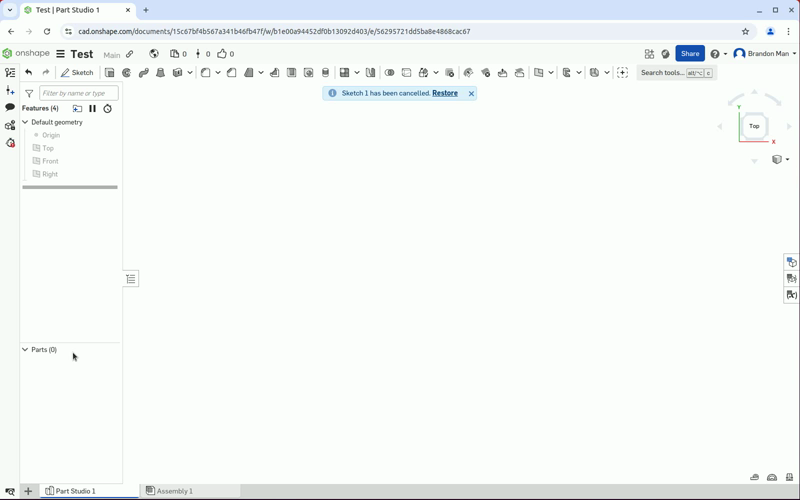
key(y)
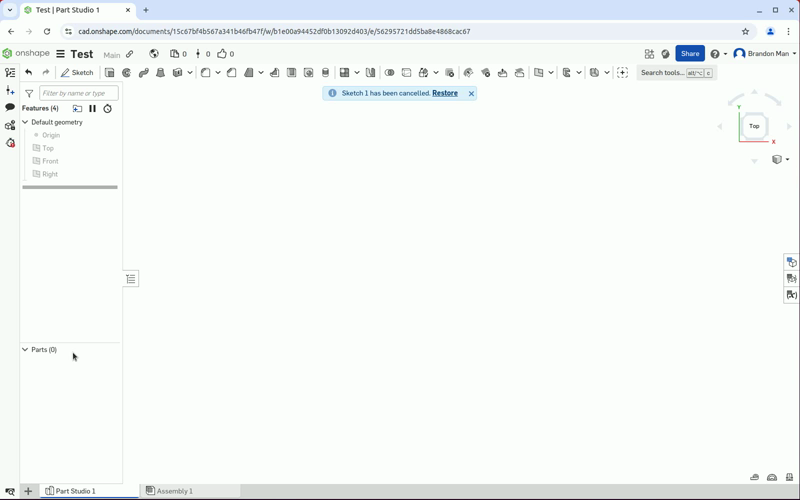
key(shift+p)
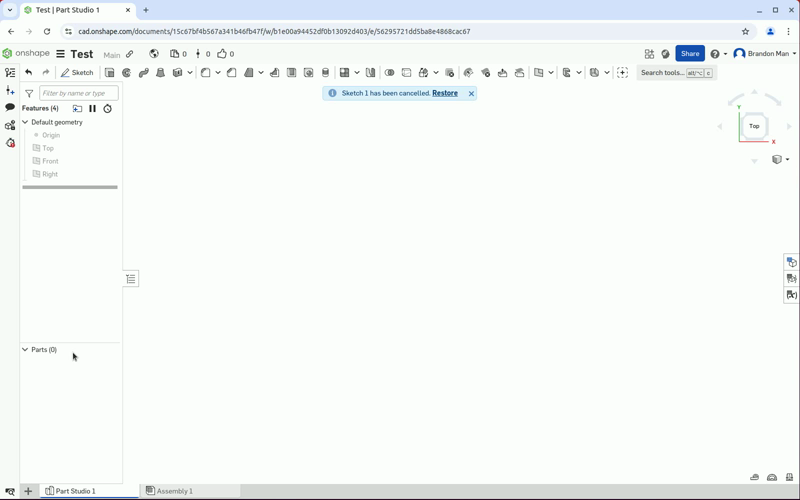
key(space)
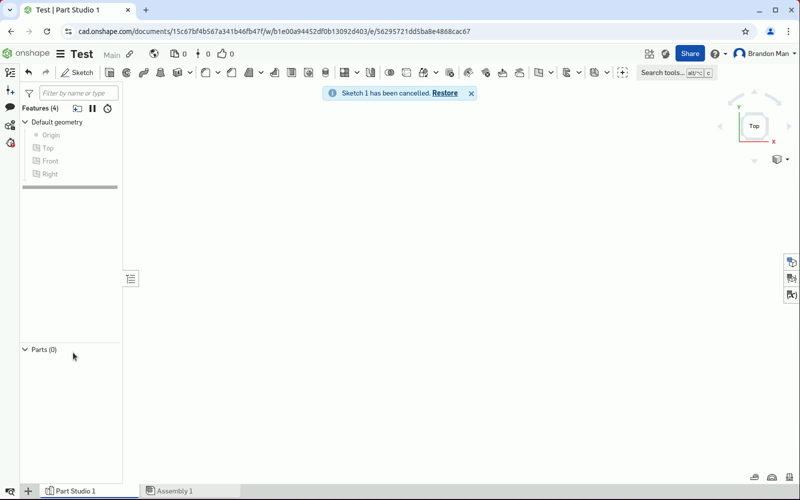
key_down(shift)
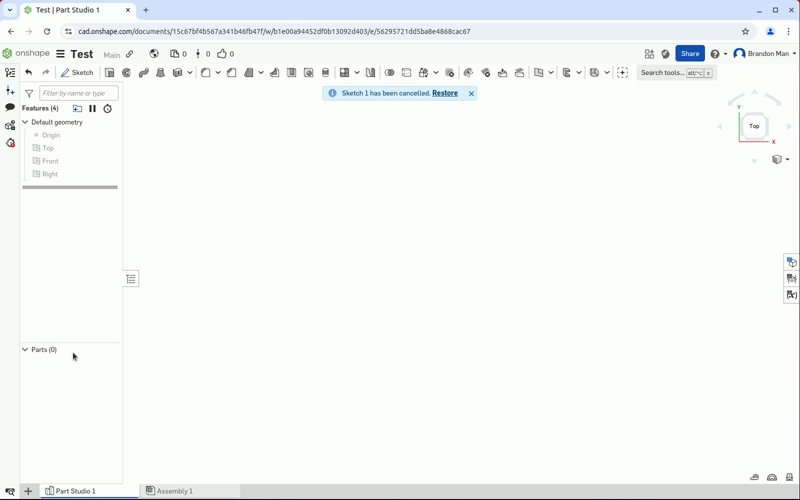
key(up)
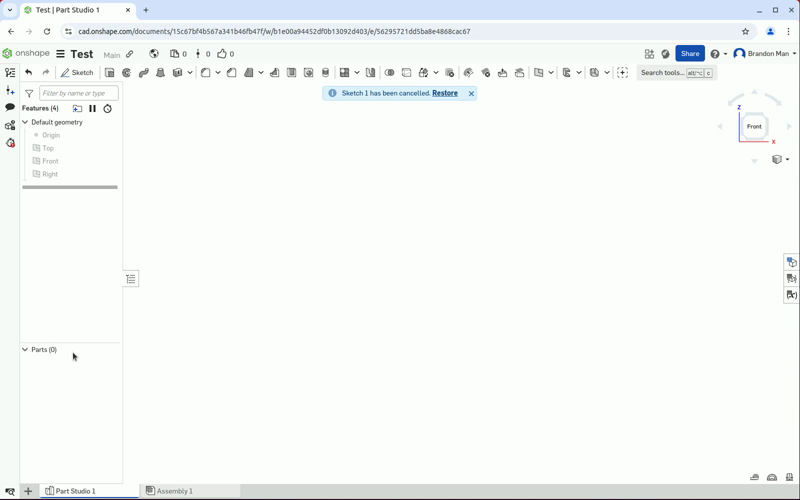
key_up(shift)
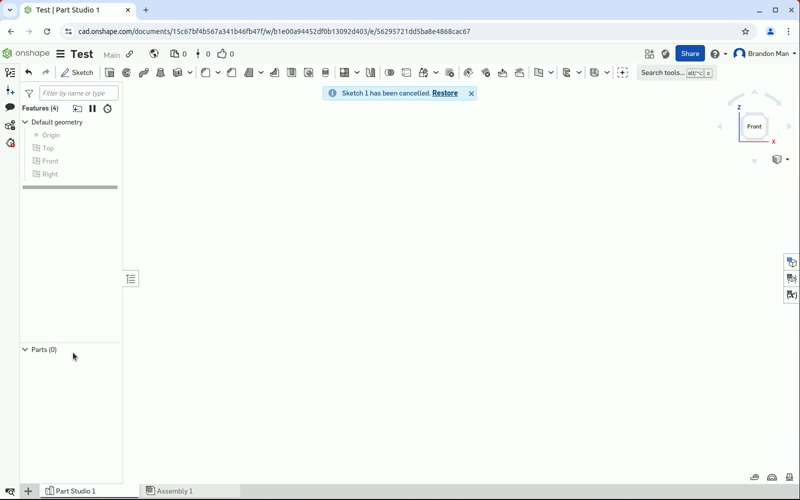
mouse_move(73, 352)
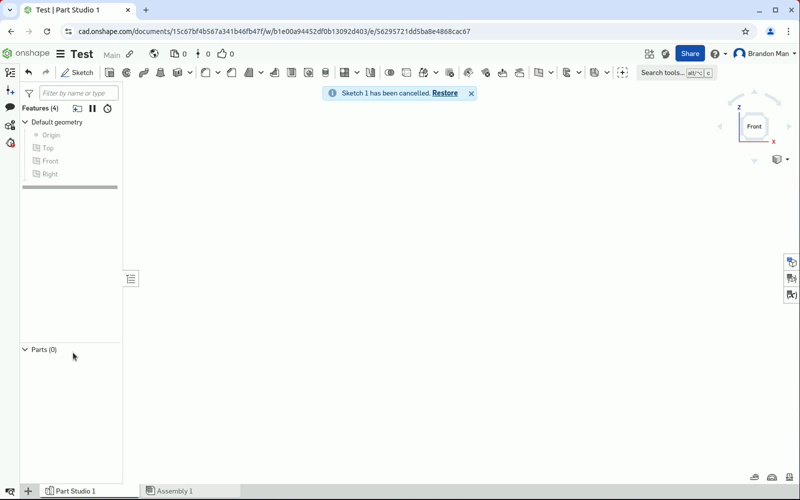
key(shift+y)
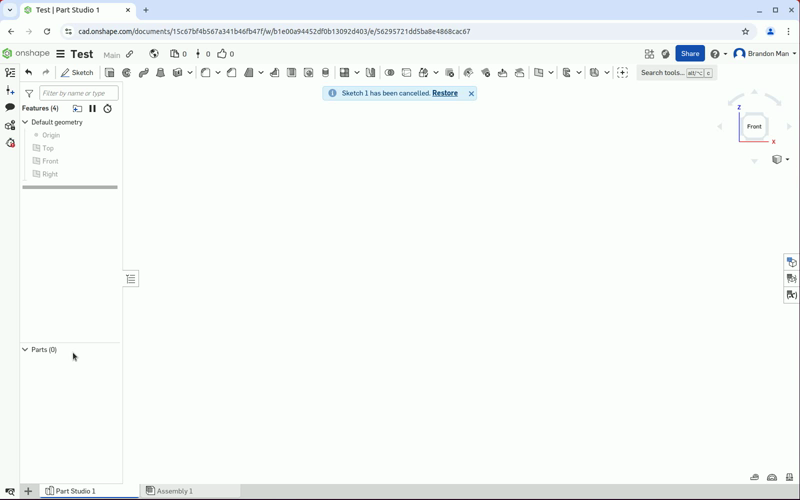
key(shift+s)
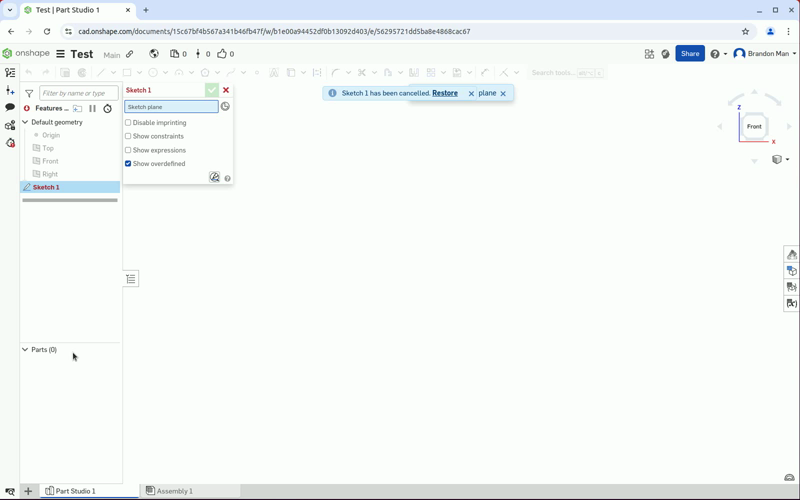
mouse_move(73, 163)
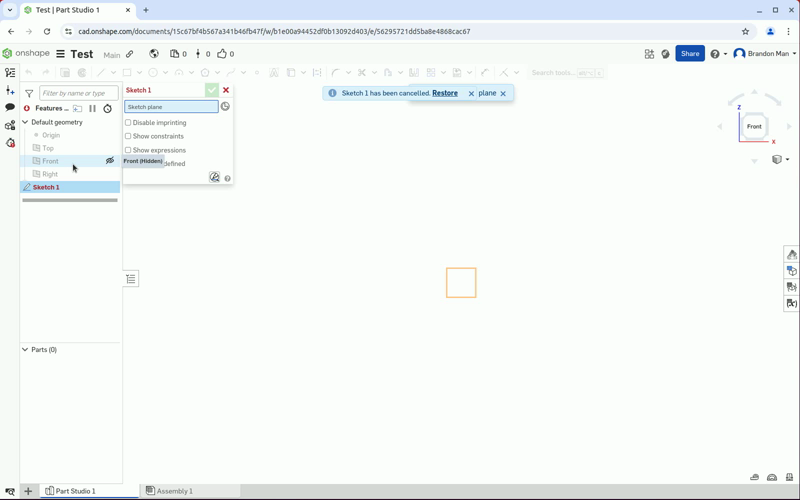
click(73, 163)
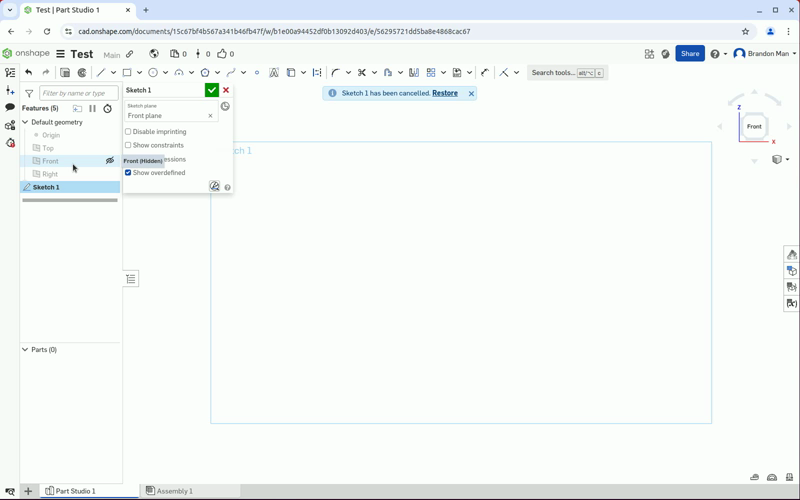
mouse_move(73, 352)
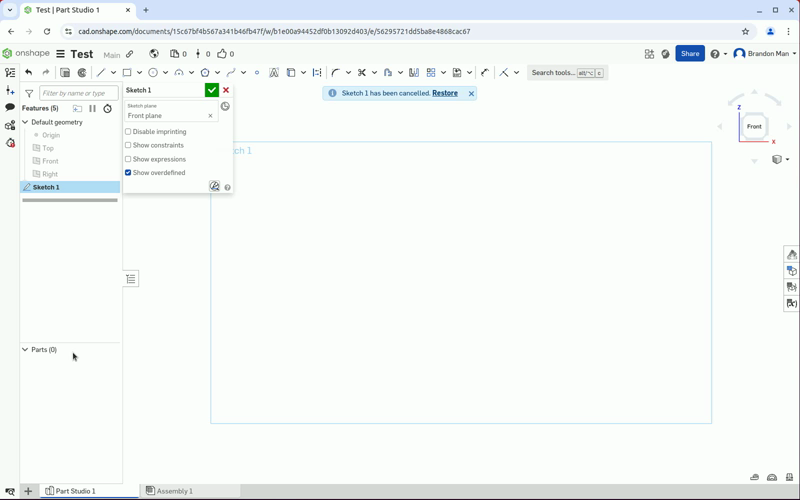
key(y)
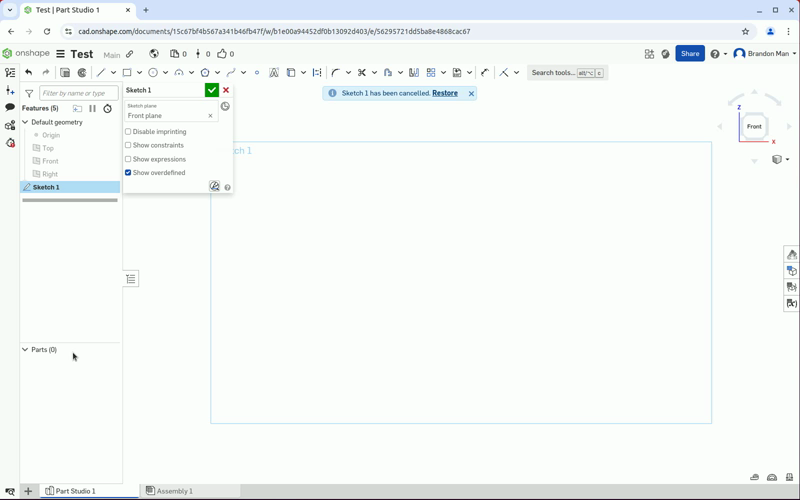
key(l)
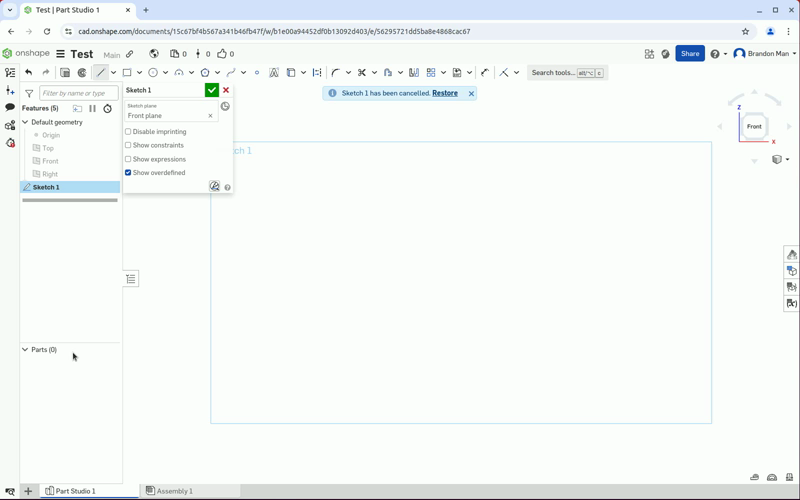
key_down(shift)
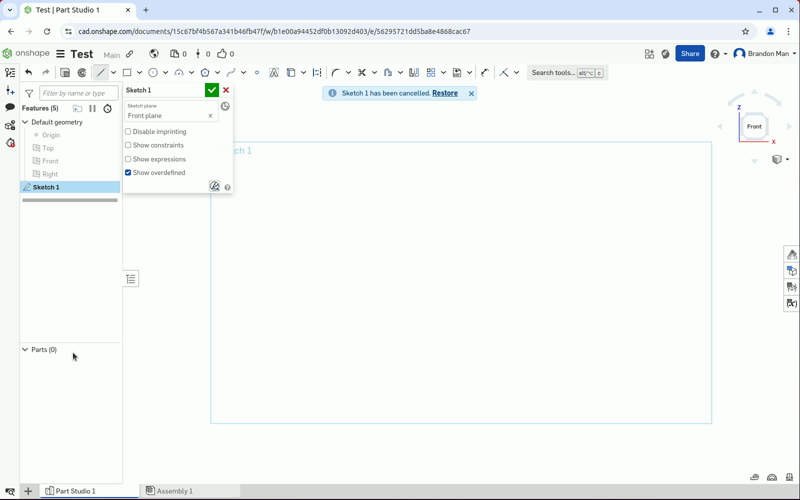
mouse_move(432, 273)
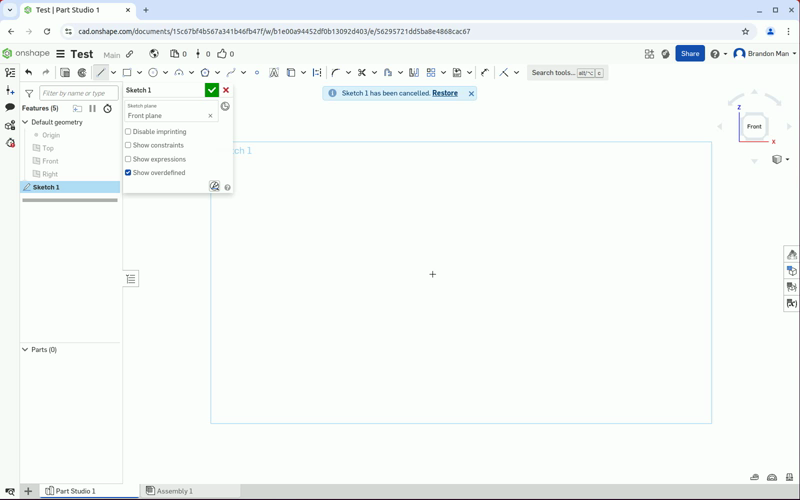
click(432, 273)
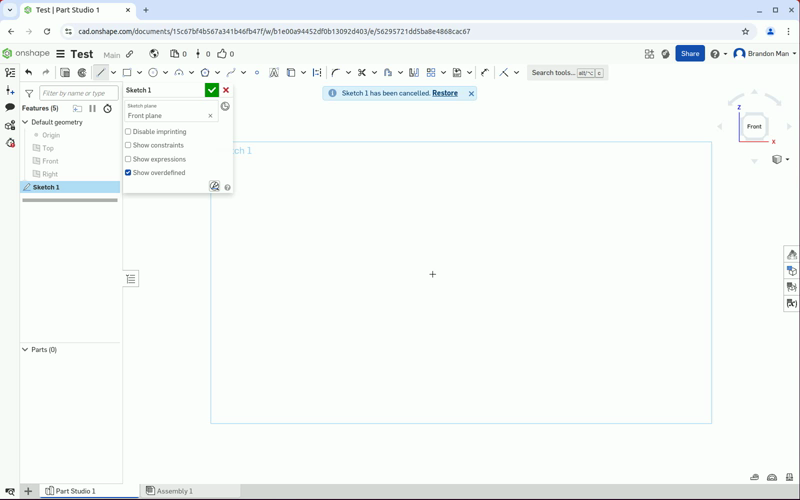
key_up(shift)
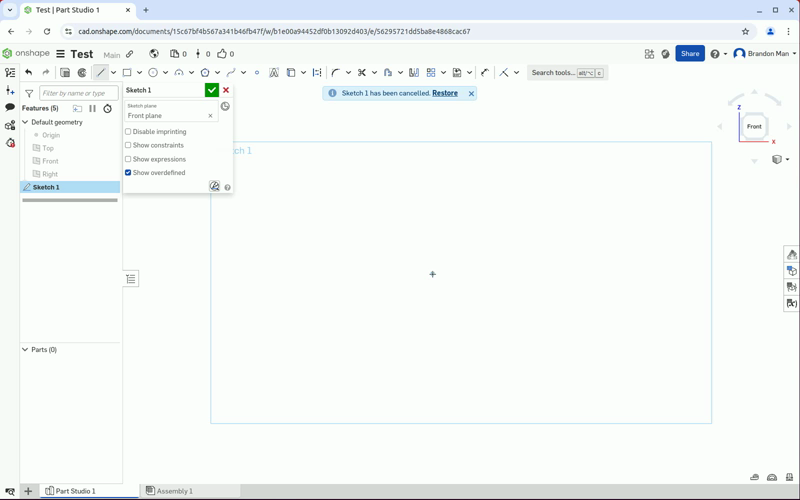
key_down(shift)
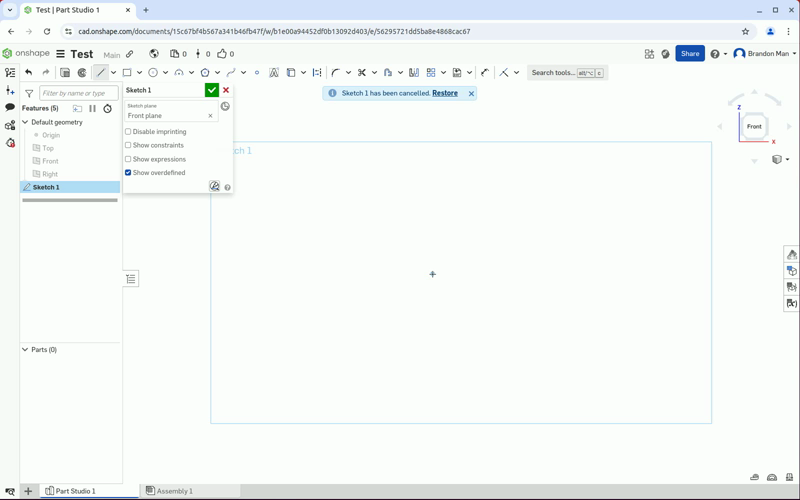
mouse_move(462, 273)
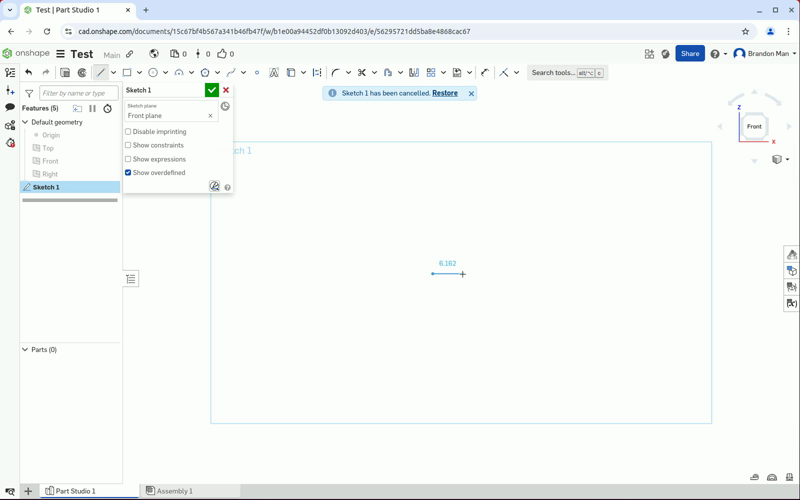
mouse_move(438, 303)
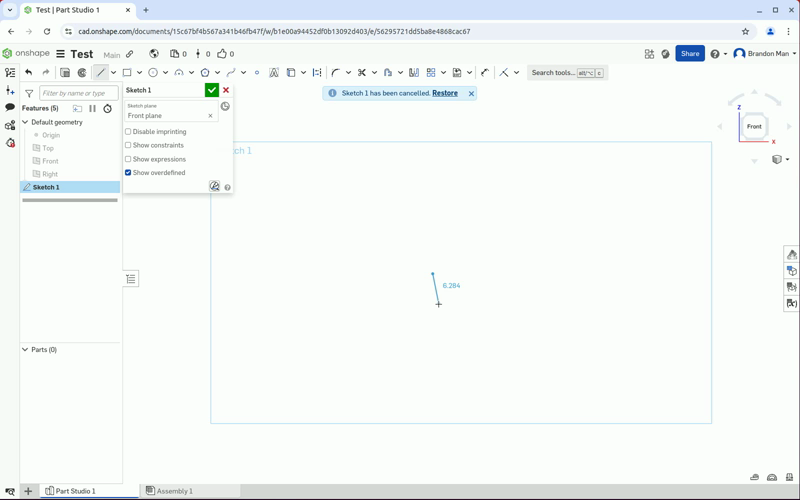
click(438, 303)
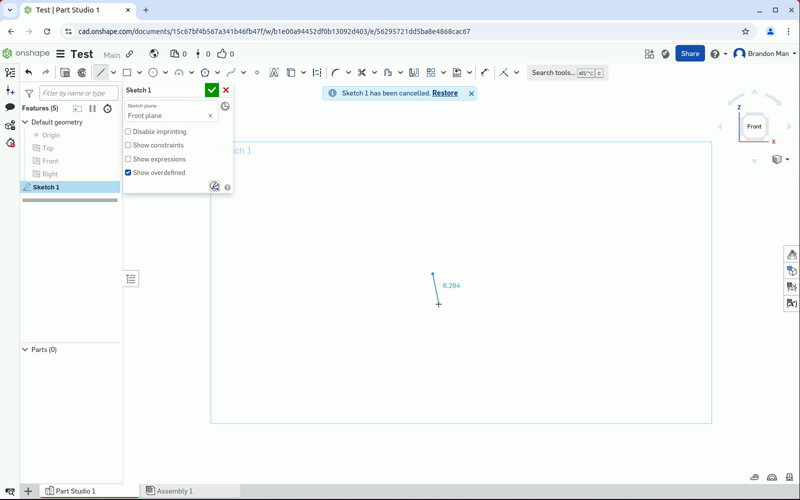
key_up(shift)
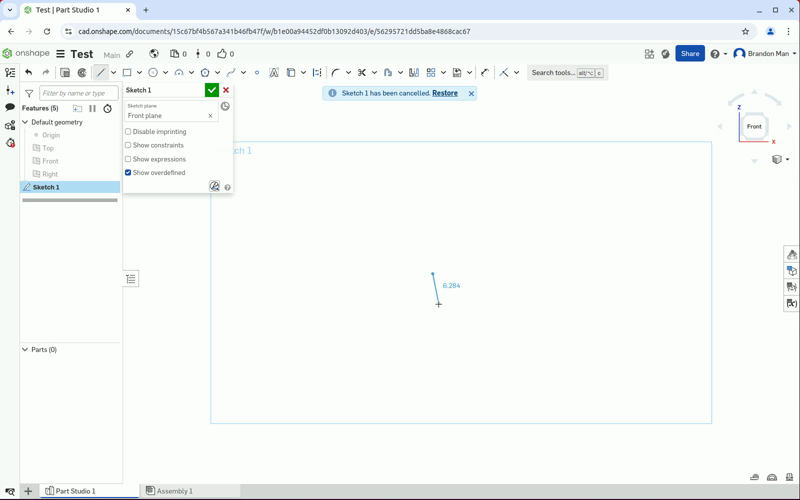
key_down(shift)
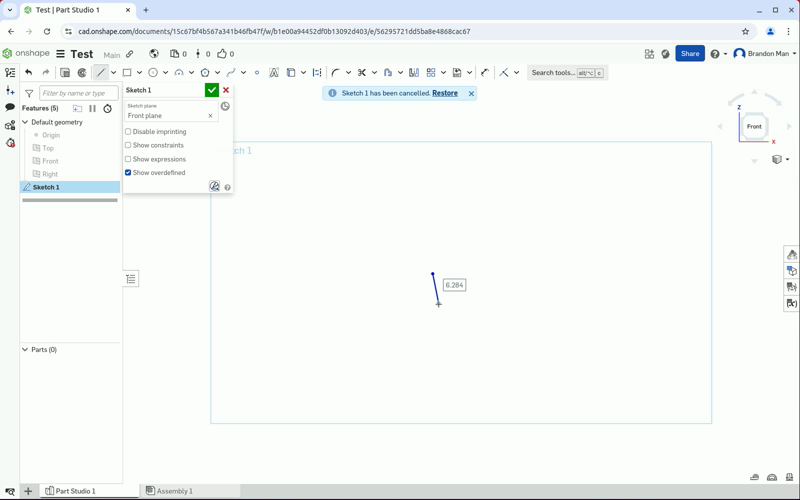
mouse_move(468, 303)
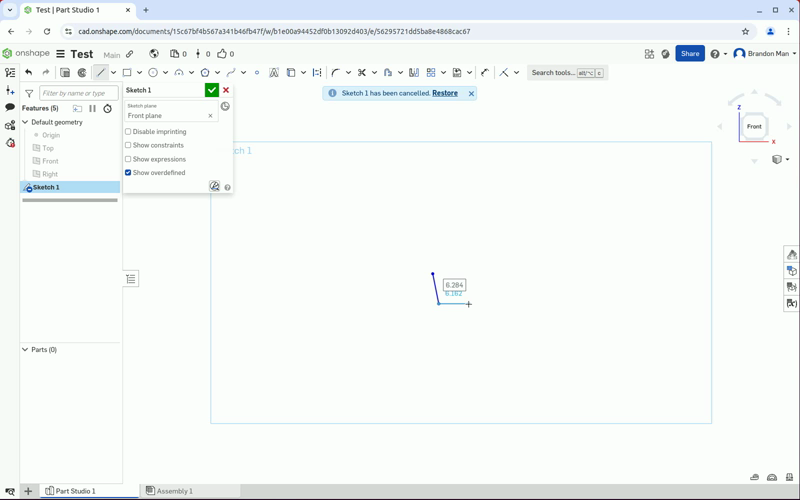
mouse_move(467, 312)
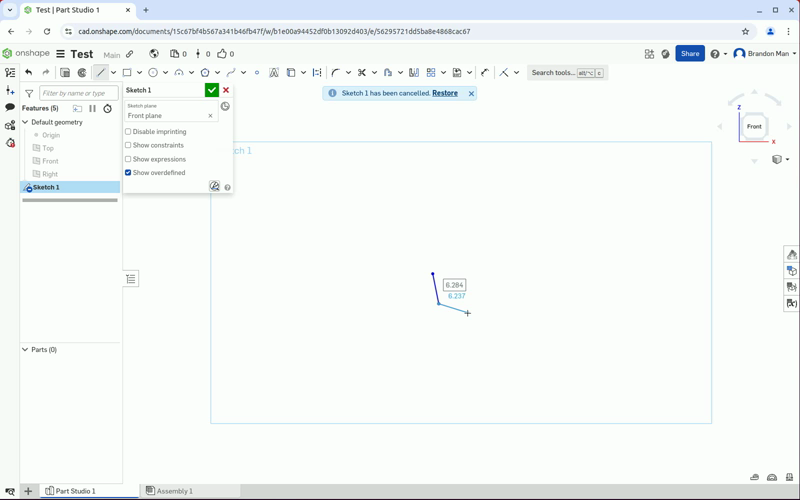
click(467, 312)
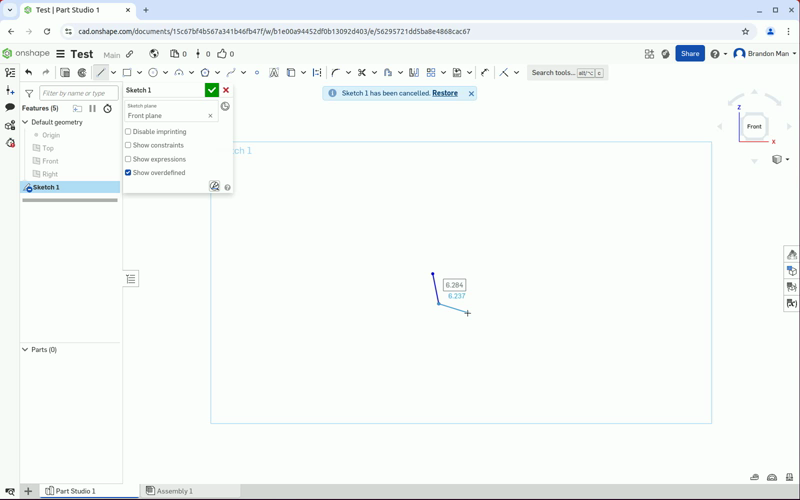
key_up(shift)
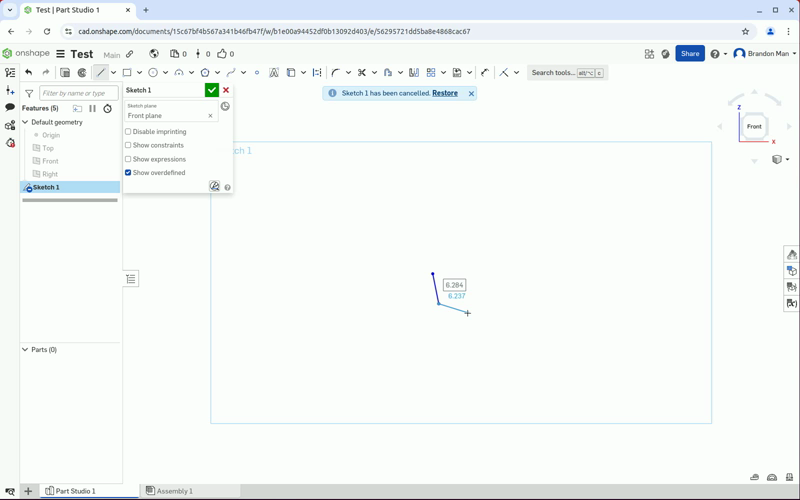
key_down(shift)
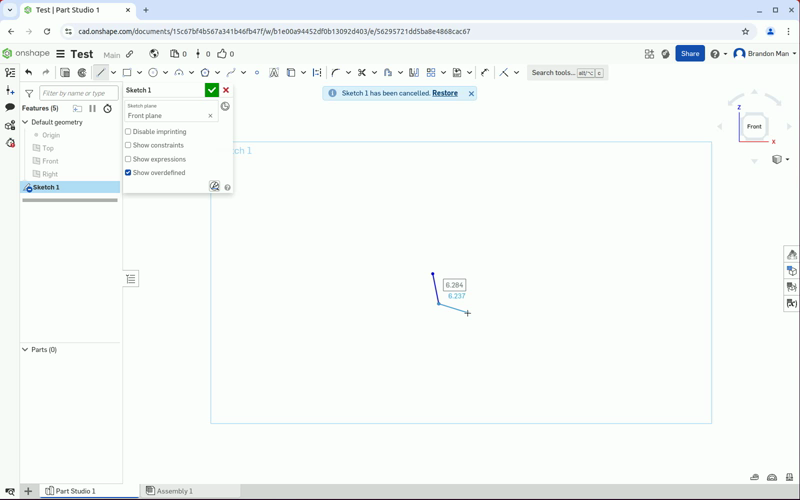
mouse_move(498, 312)
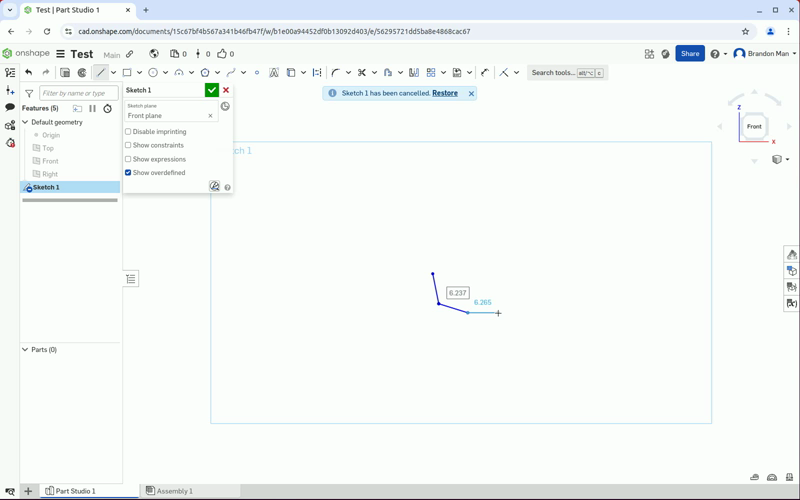
mouse_move(490, 292)
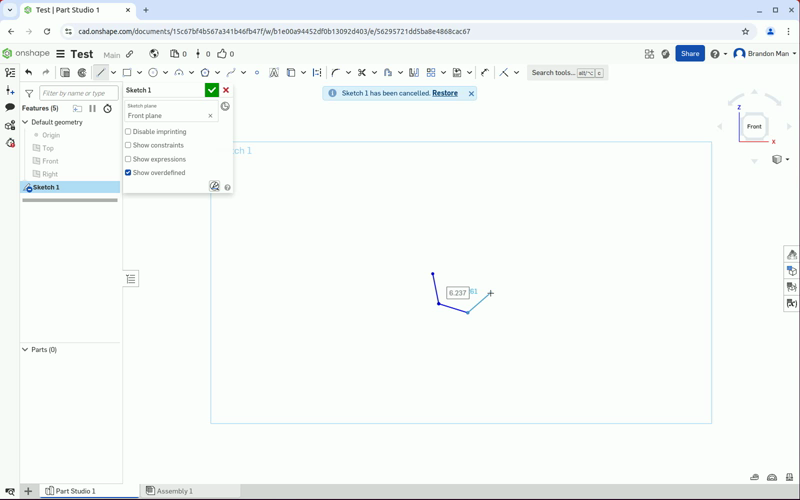
click(490, 292)
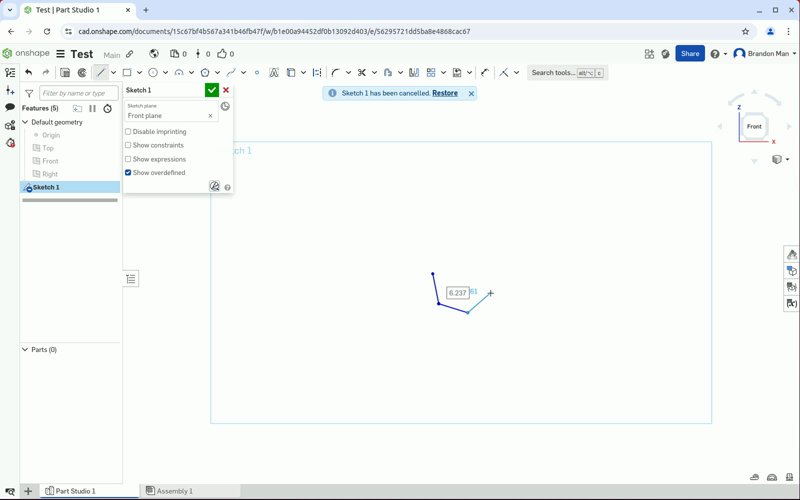
key_up(shift)
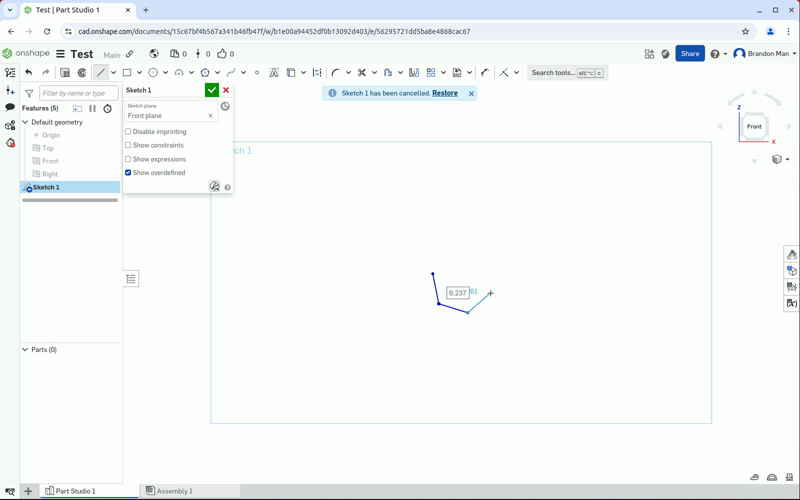
key_down(shift)
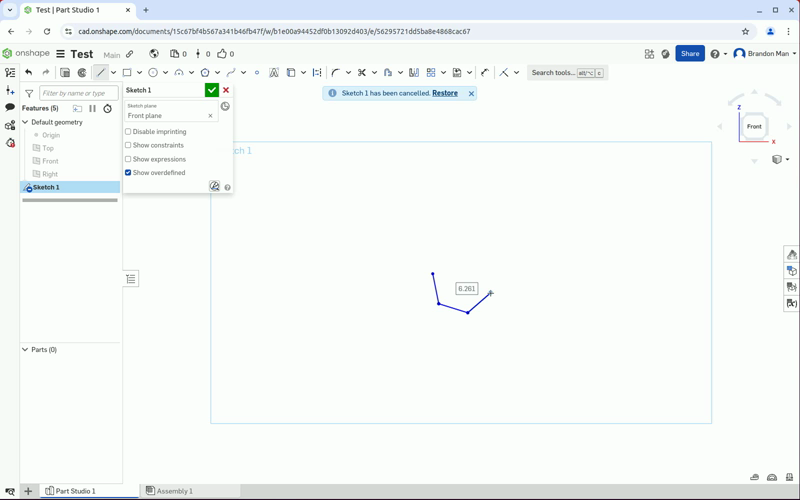
mouse_move(520, 292)
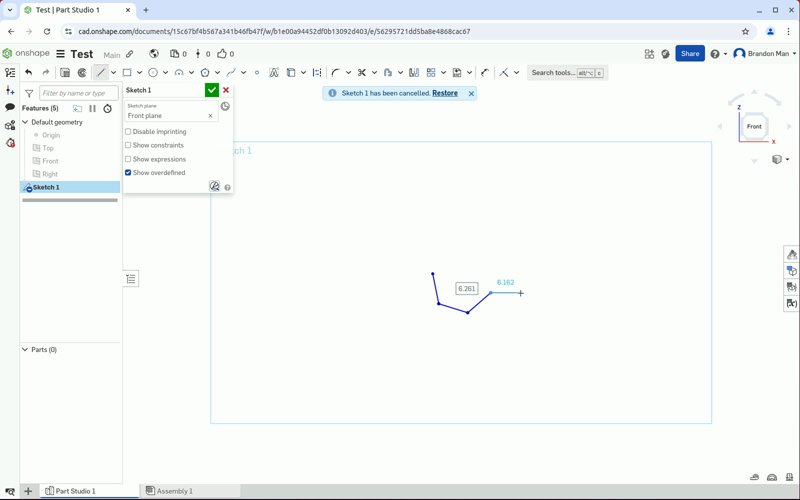
mouse_move(484, 262)
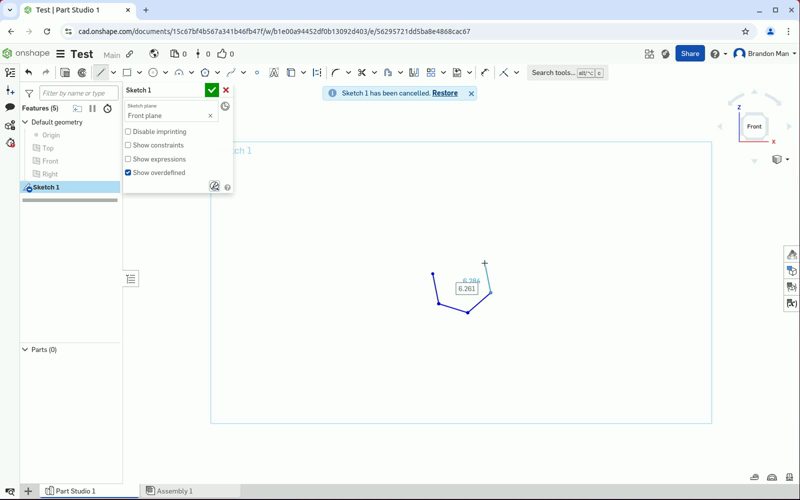
click(484, 262)
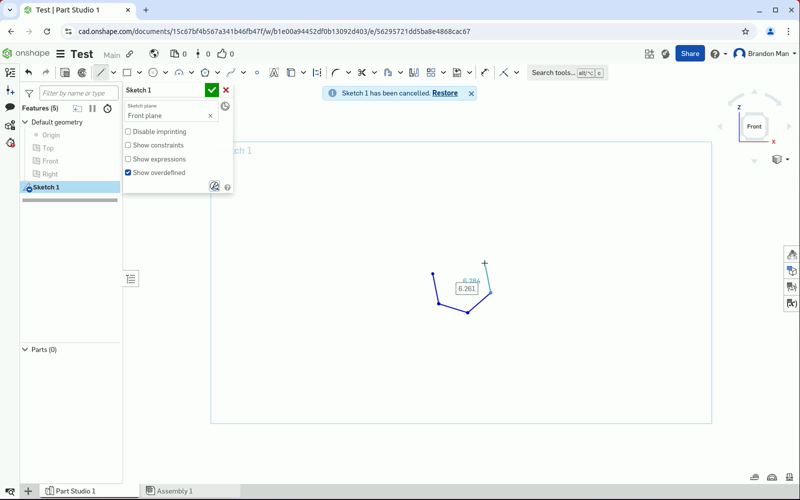
key_up(shift)
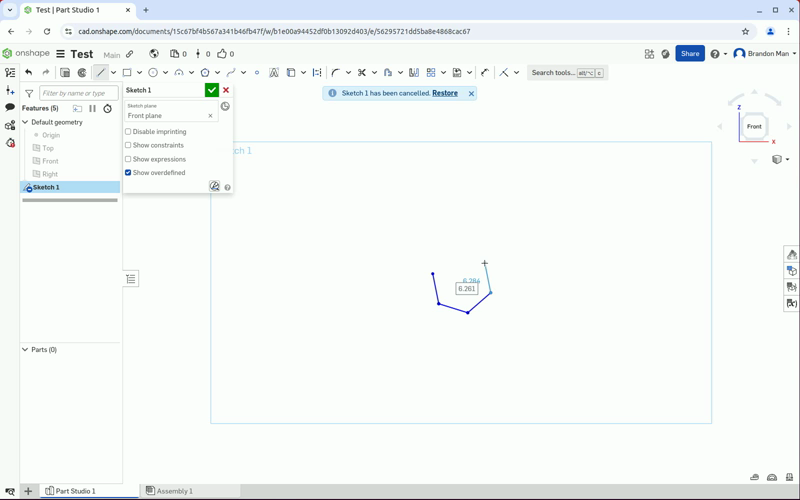
key_down(shift)
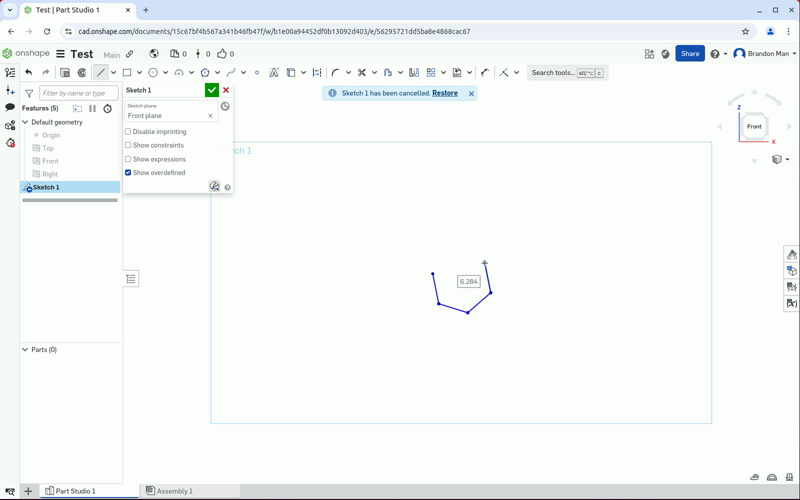
mouse_move(514, 262)
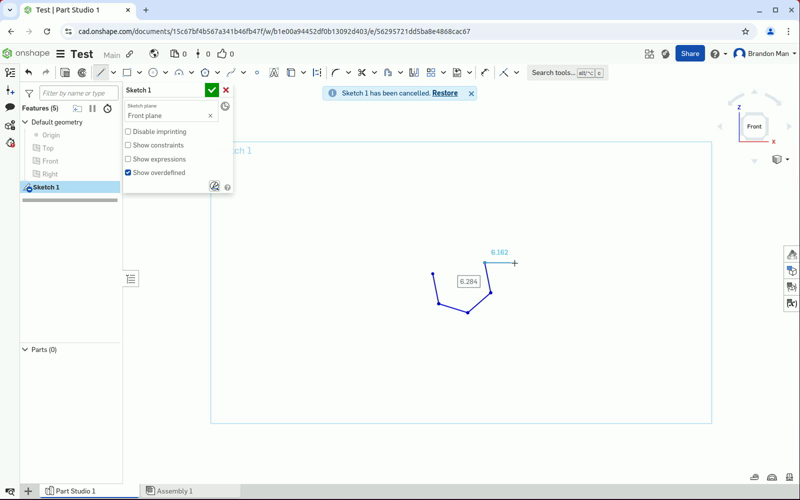
mouse_move(455, 253)
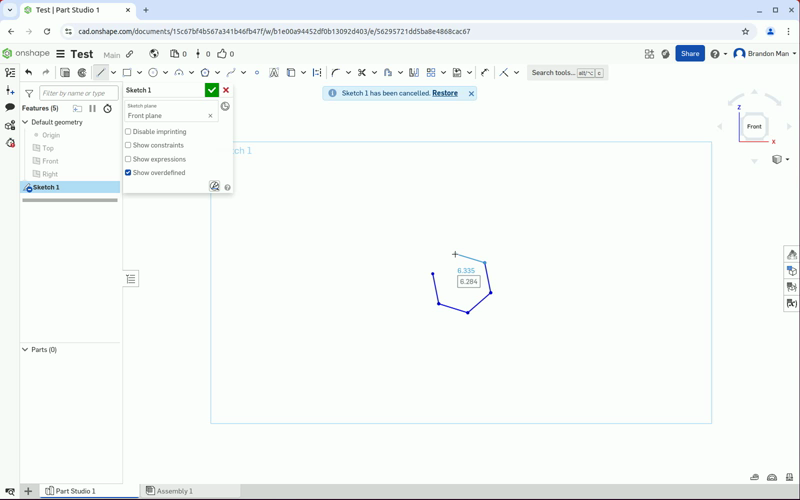
click(455, 253)
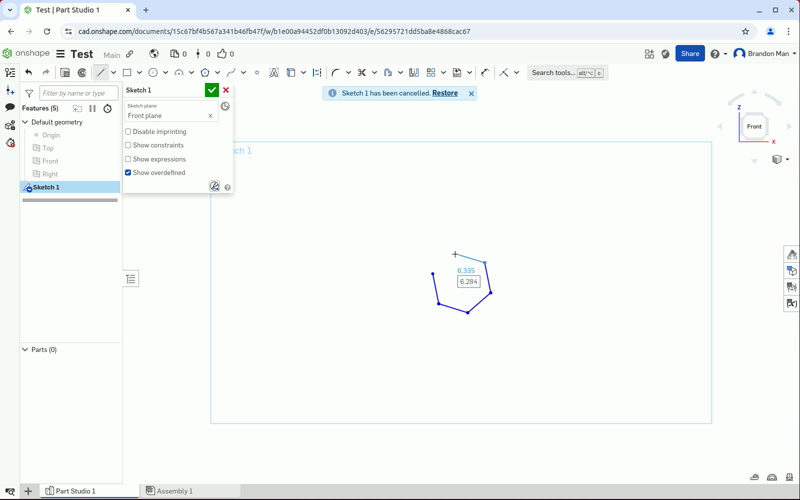
key_up(shift)
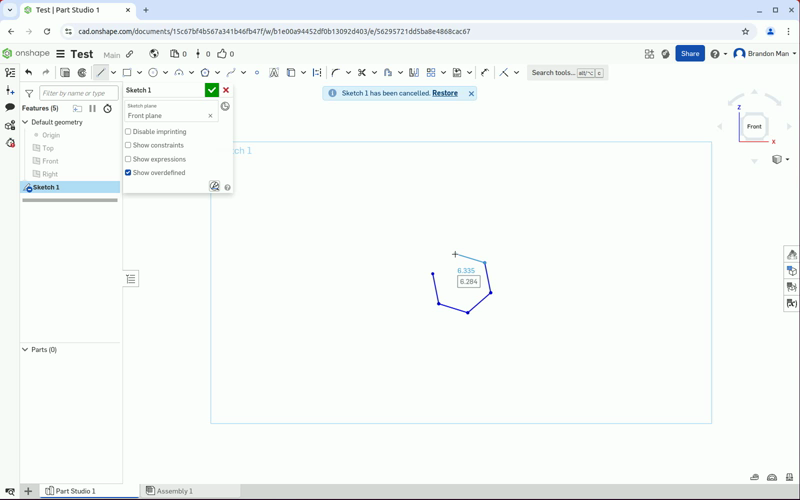
mouse_move(485, 253)
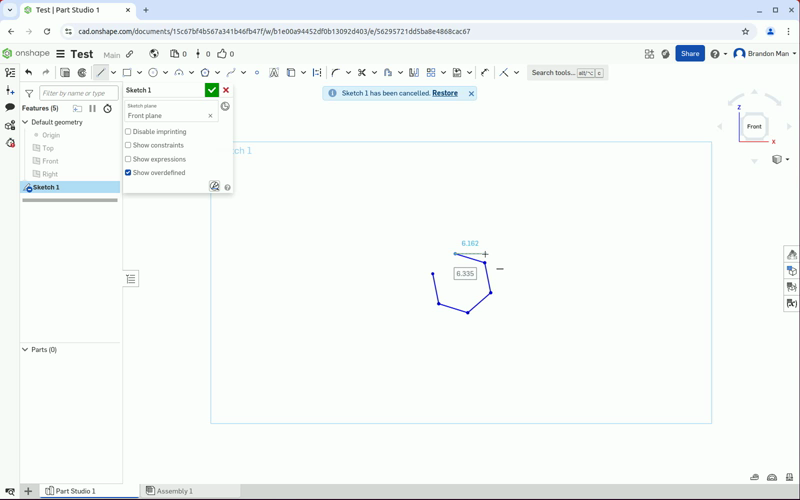
key_down(shift)
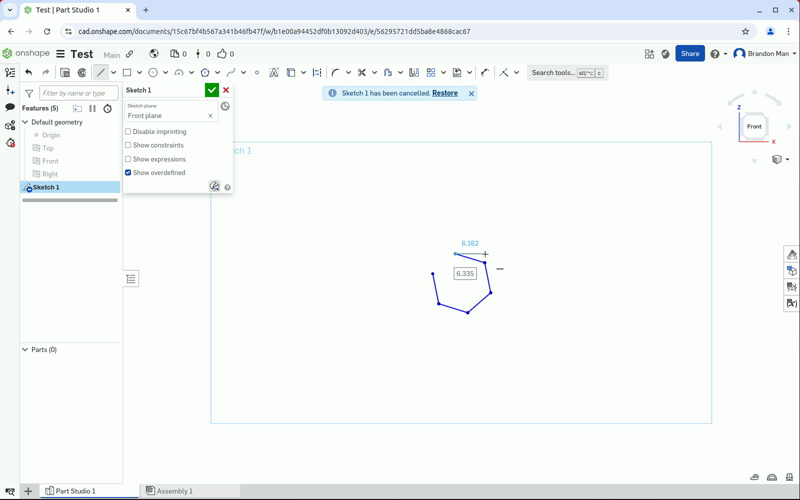
mouse_move(432, 273)
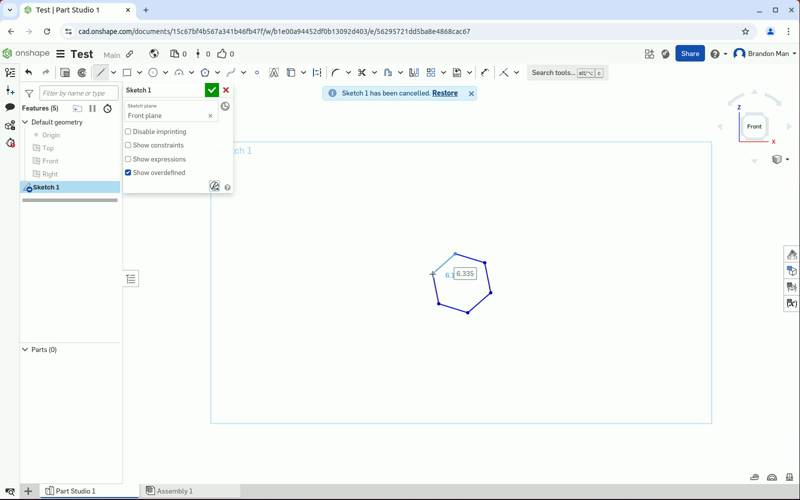
key_up(shift)
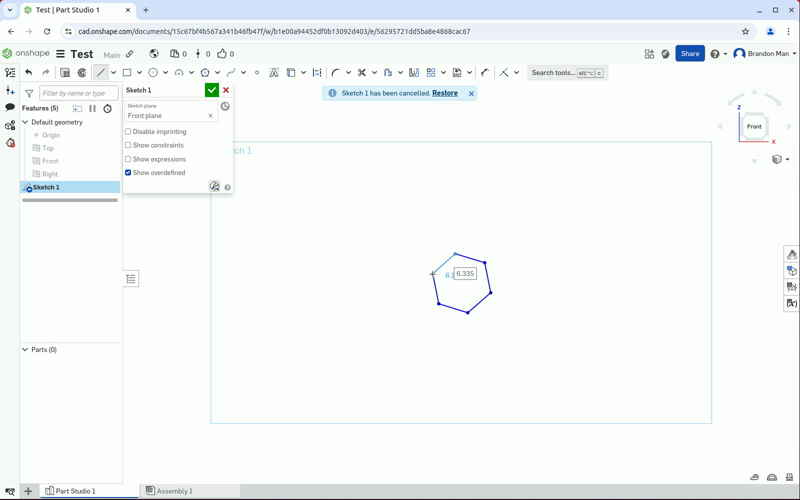
click(432, 273)
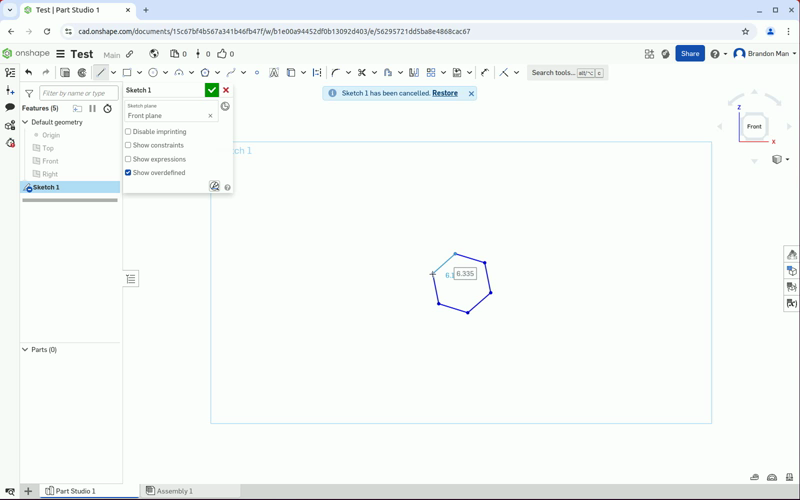
key(esc)
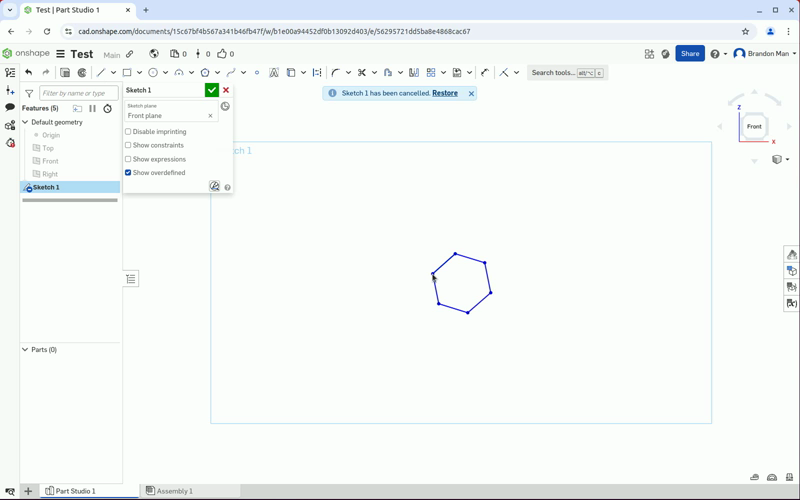
mouse_move(463, 298)
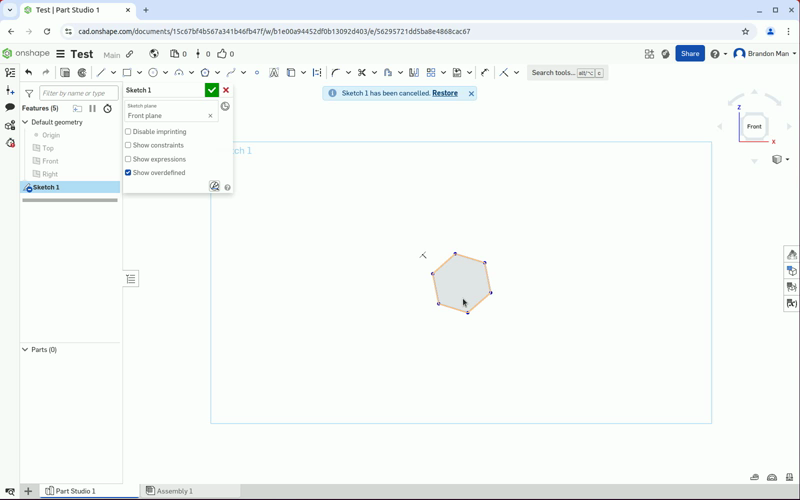
click(463, 298)
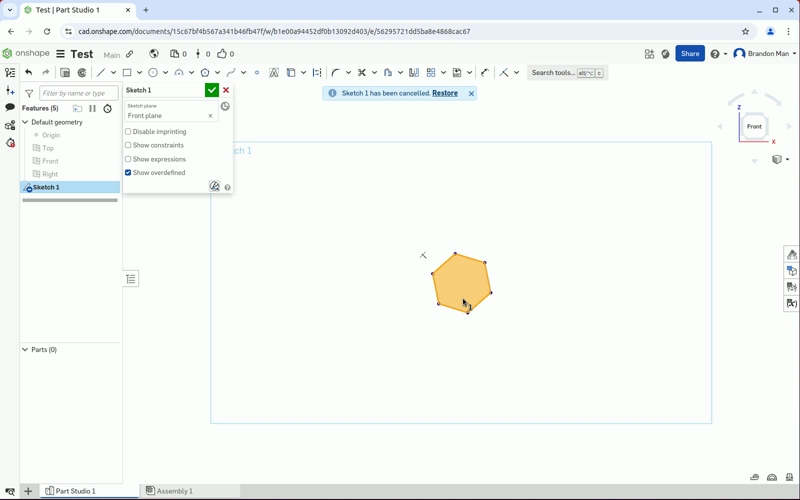
mouse_move(73, 352)
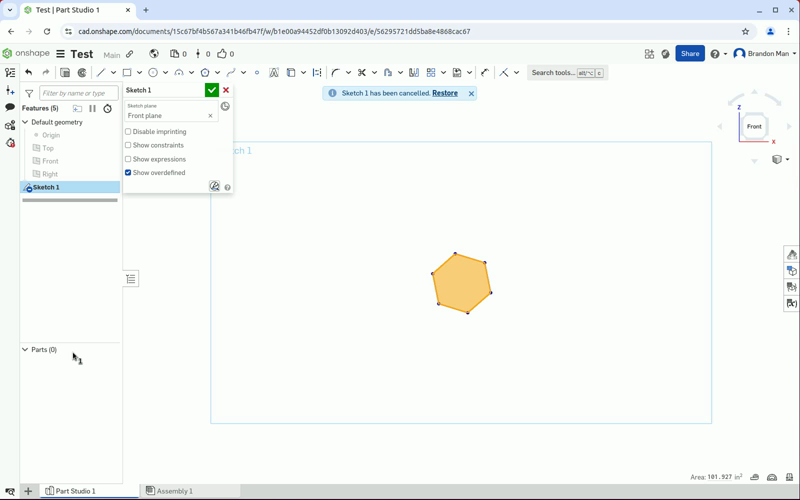
key(shift+y)
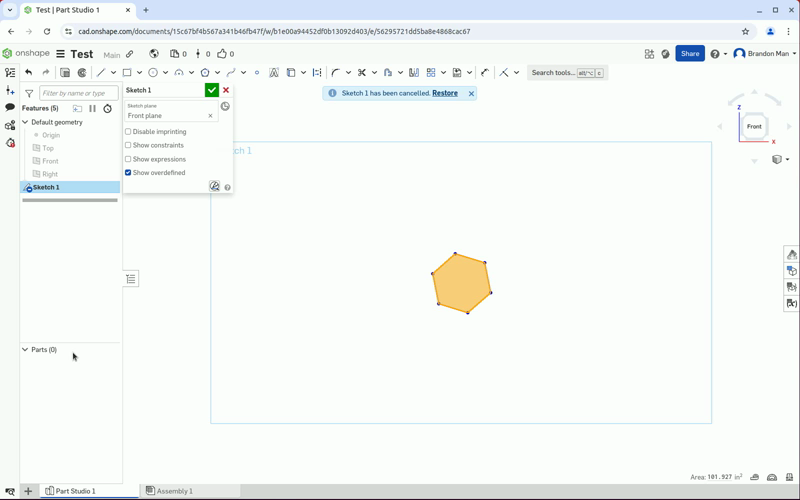
key(shift+e)
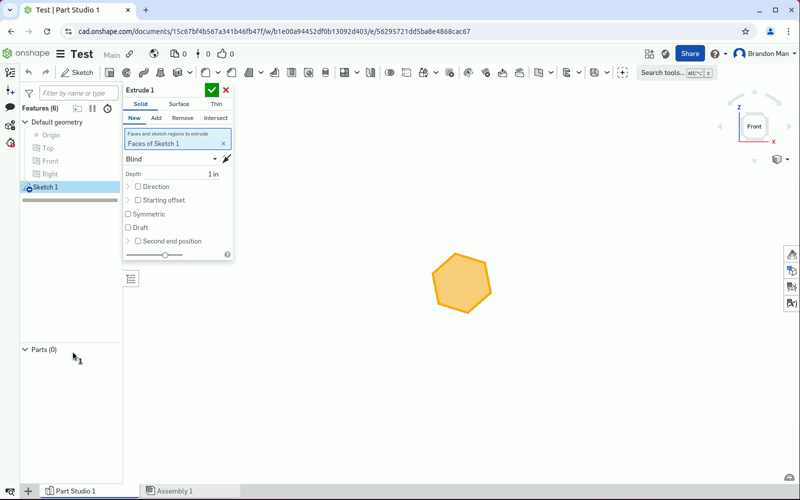
mouse_move(143, 106)
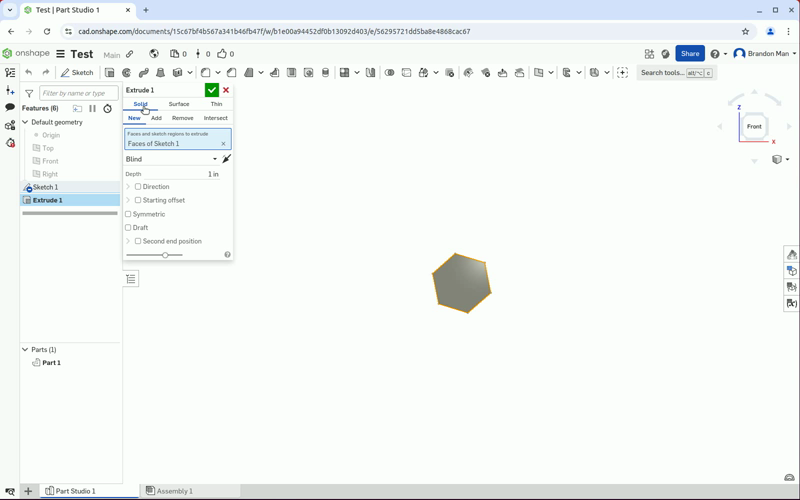
click(143, 106)
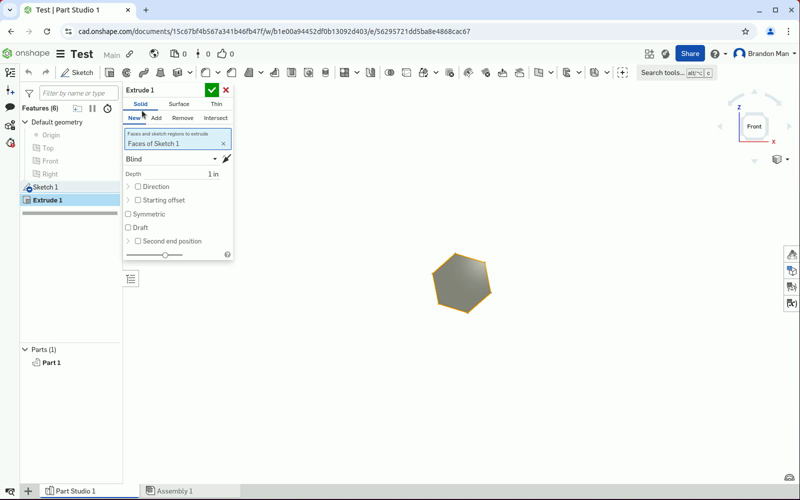
mouse_move(137, 120)
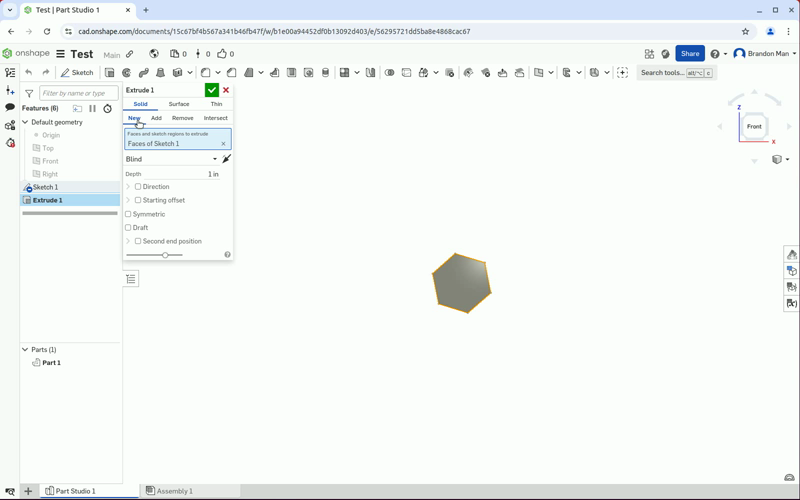
click(137, 120)
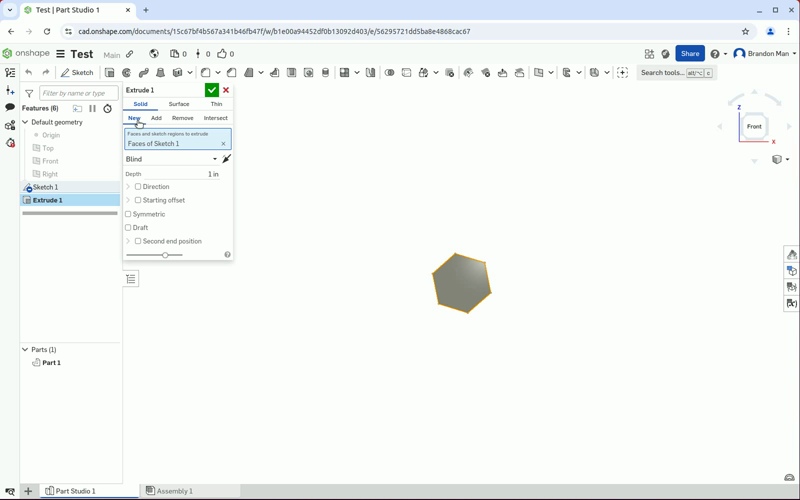
key(tab, 4)
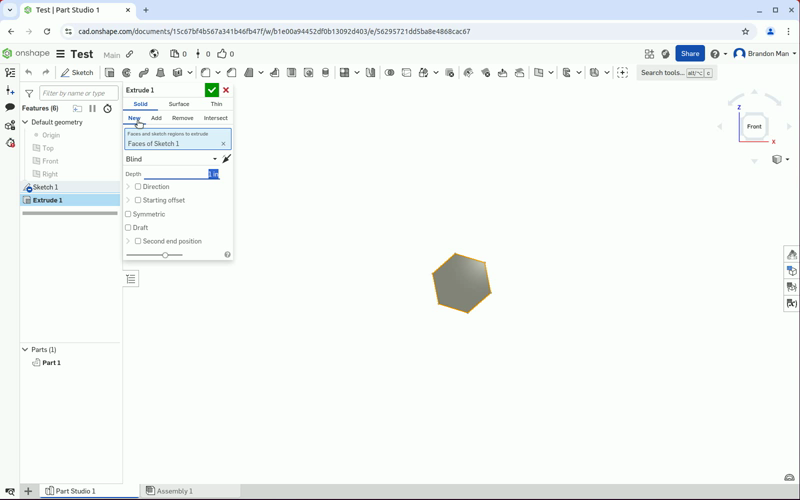
text(19.257)
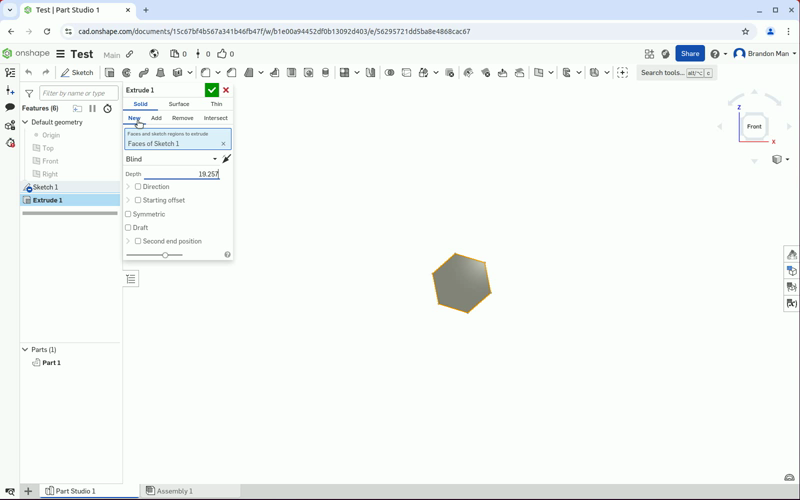
key(enter)
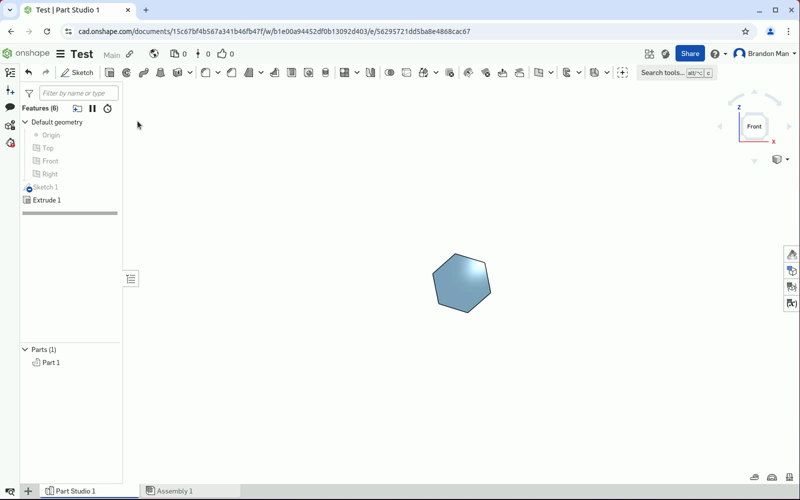
key(shift+h)
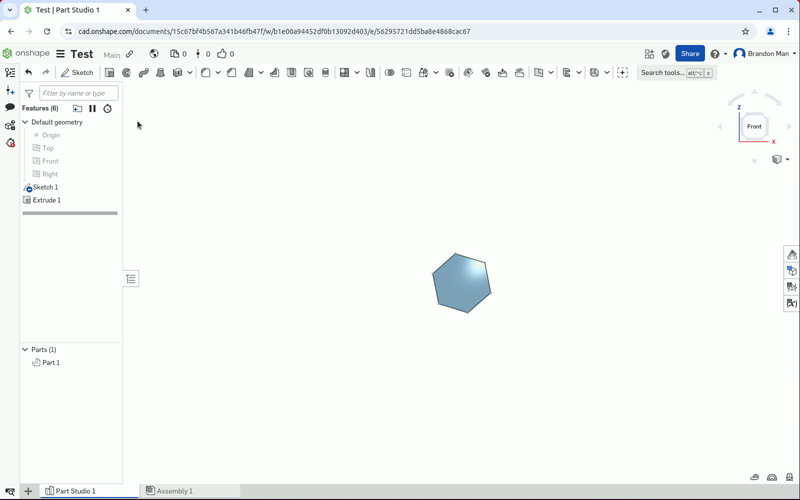
key(shift+h)
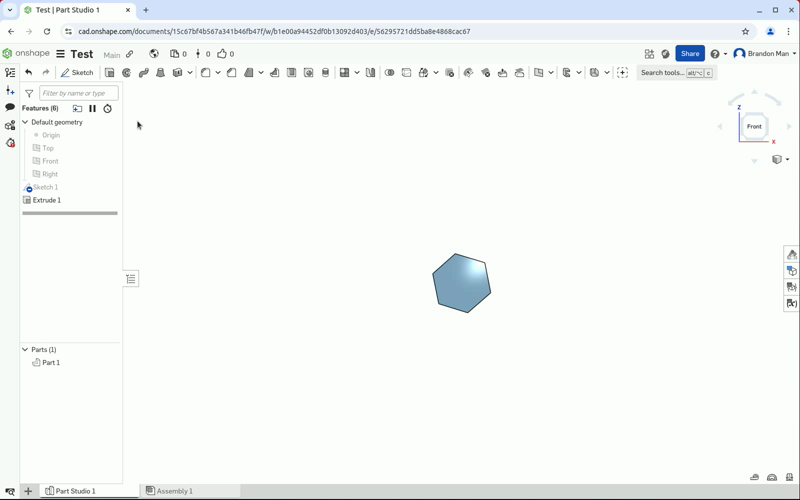
mouse_move(73, 189)
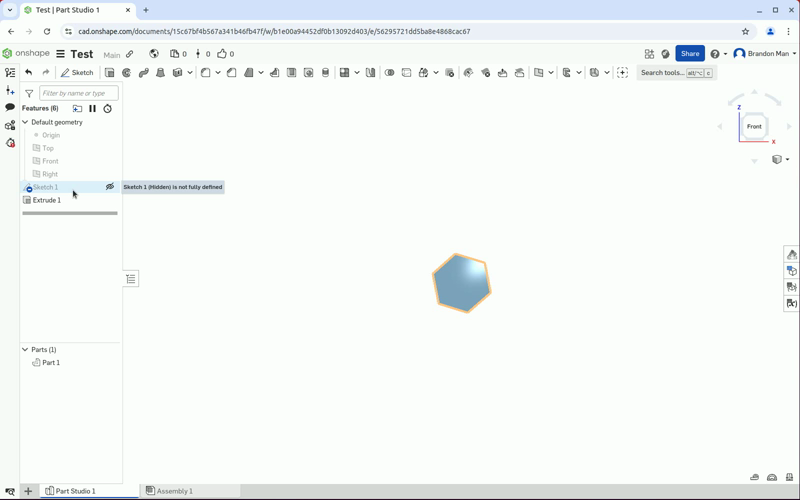
click(73, 189)
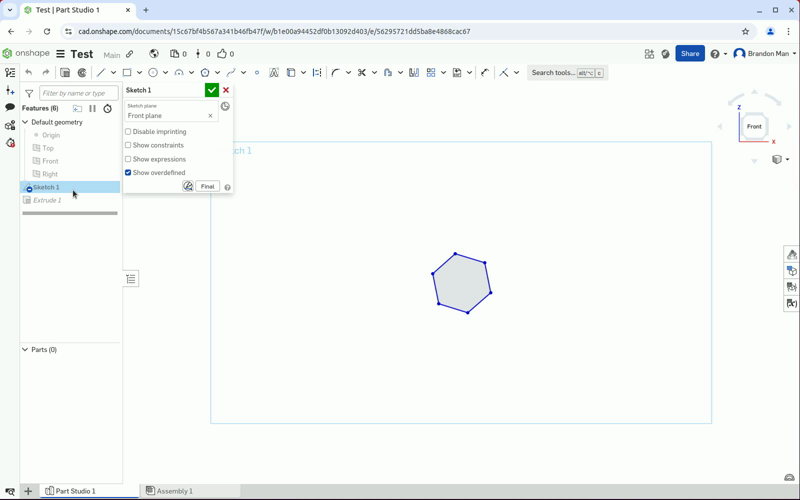
mouse_move(229, 92)
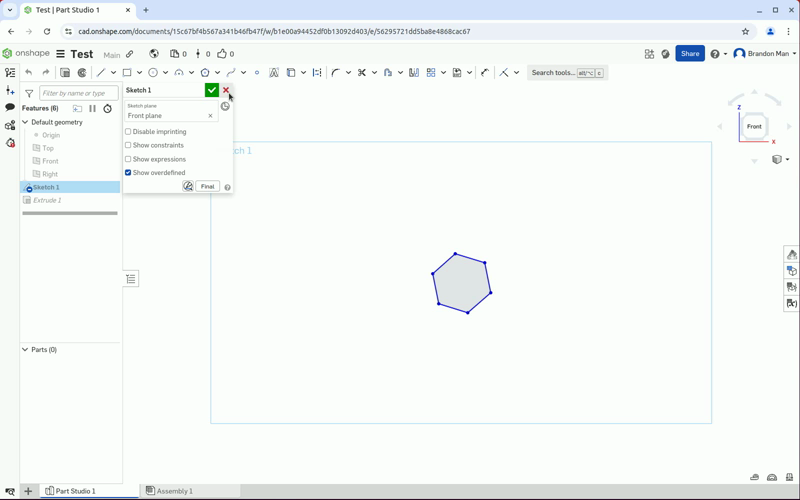
click(229, 92)
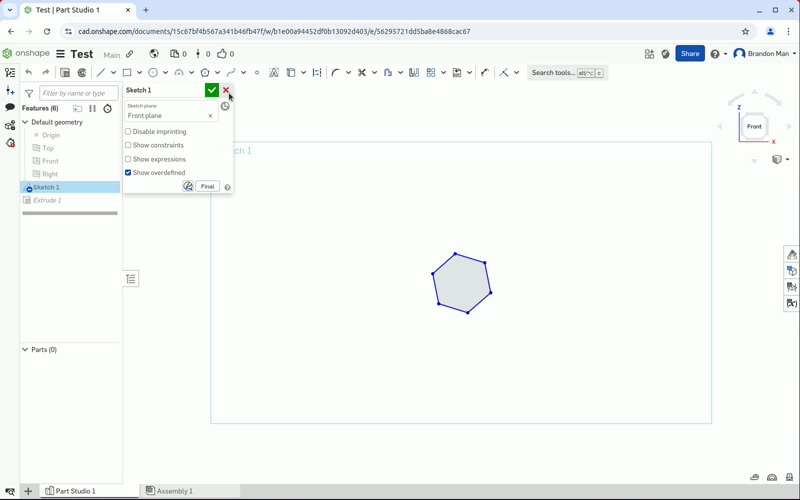
key(shift+s)
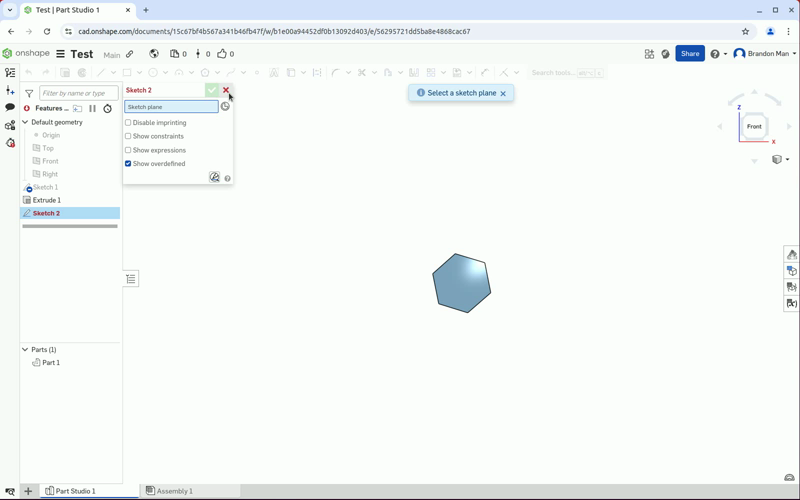
mouse_move(73, 163)
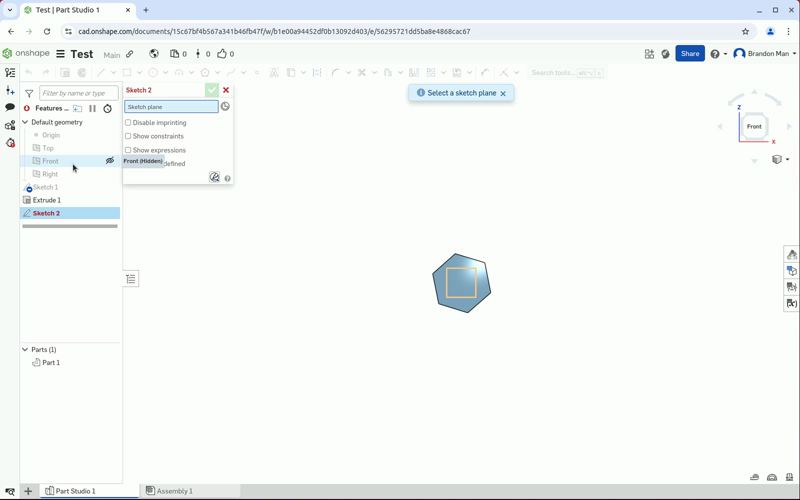
click(73, 163)
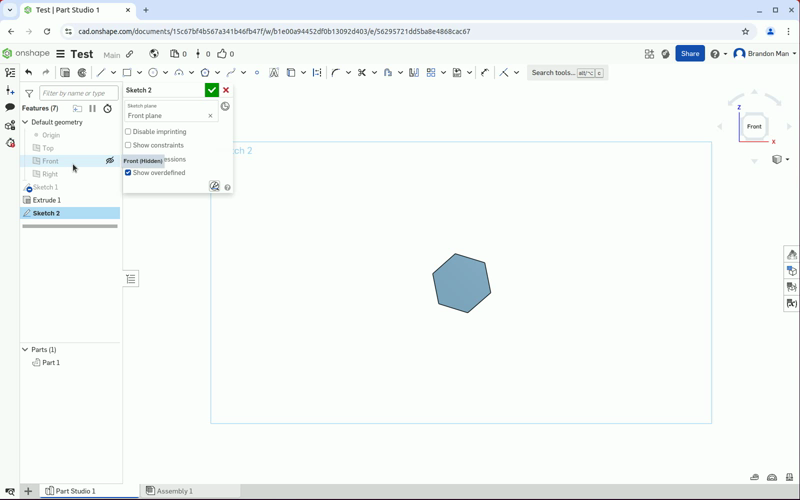
mouse_move(73, 352)
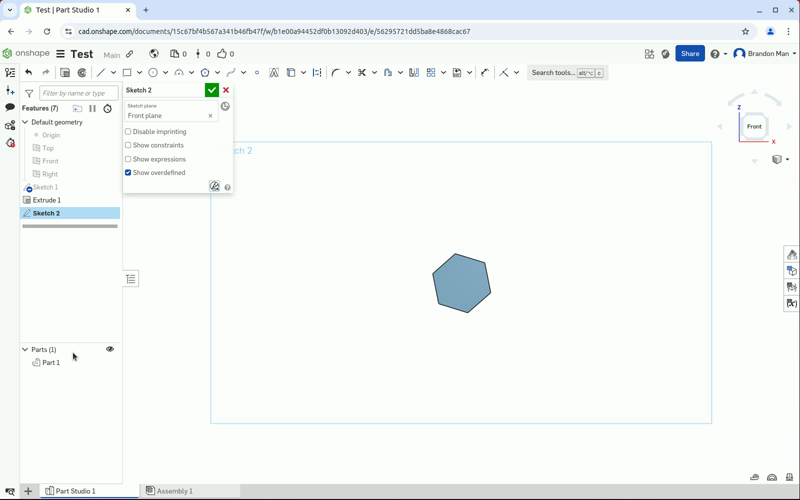
key(y)
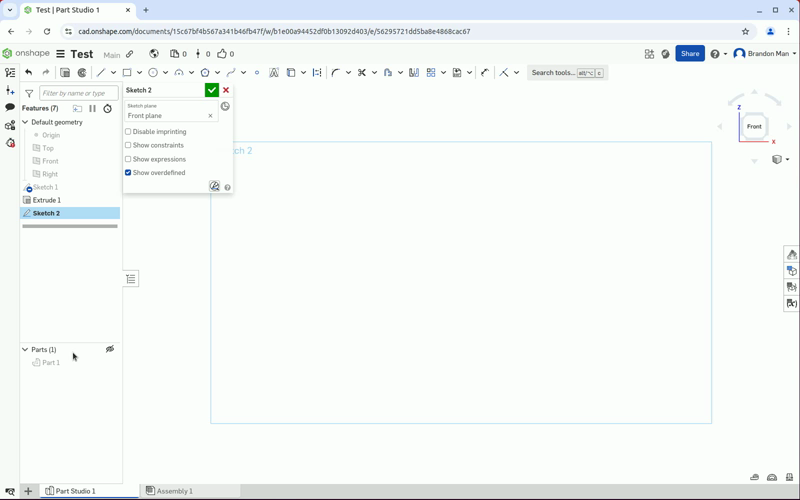
key(l)
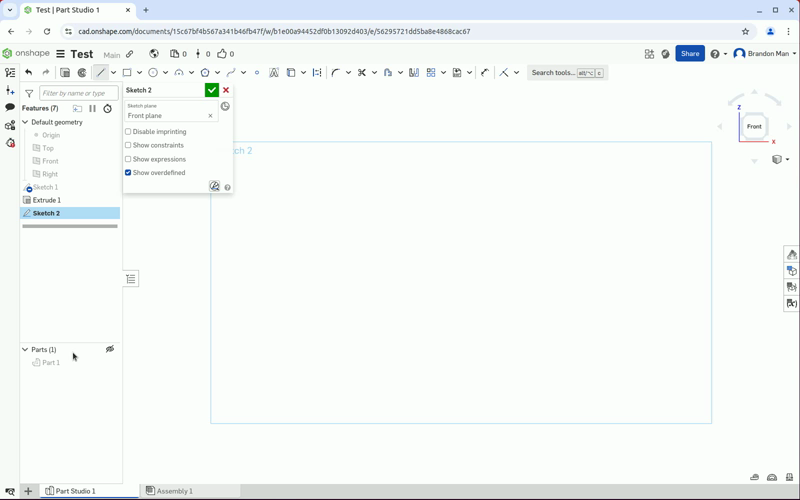
key_down(shift)
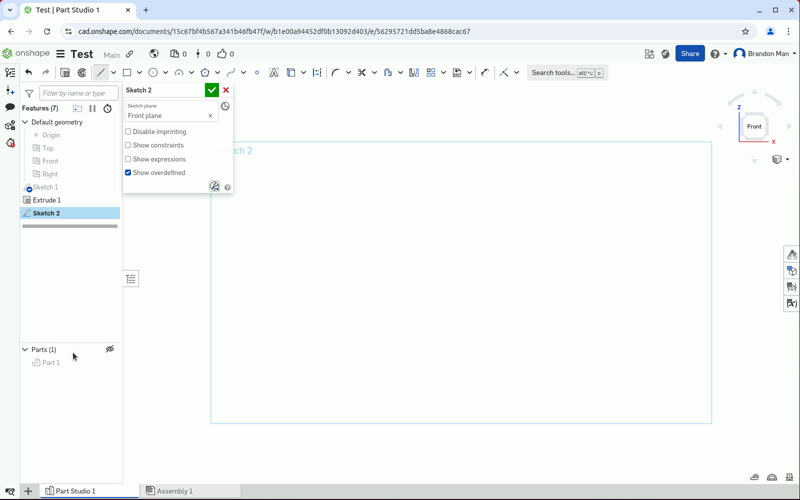
mouse_move(426, 299)
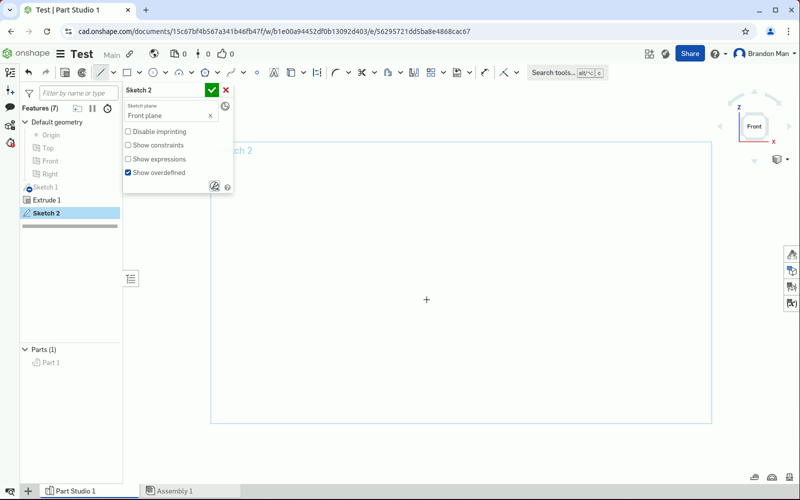
click(426, 299)
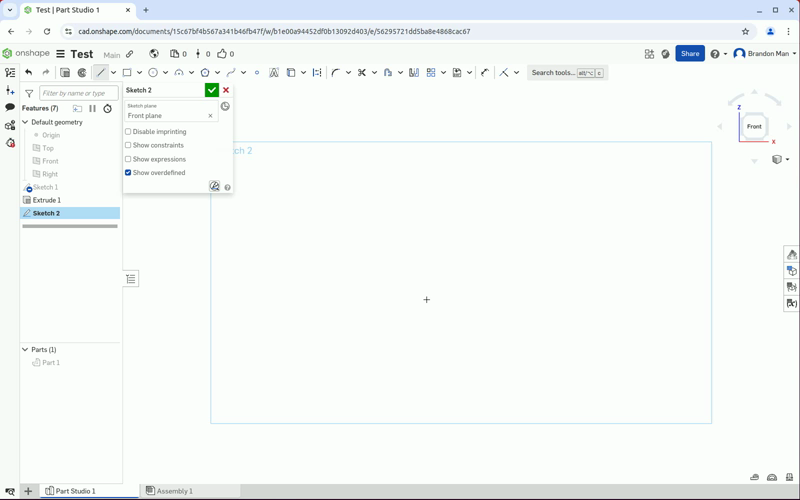
key_up(shift)
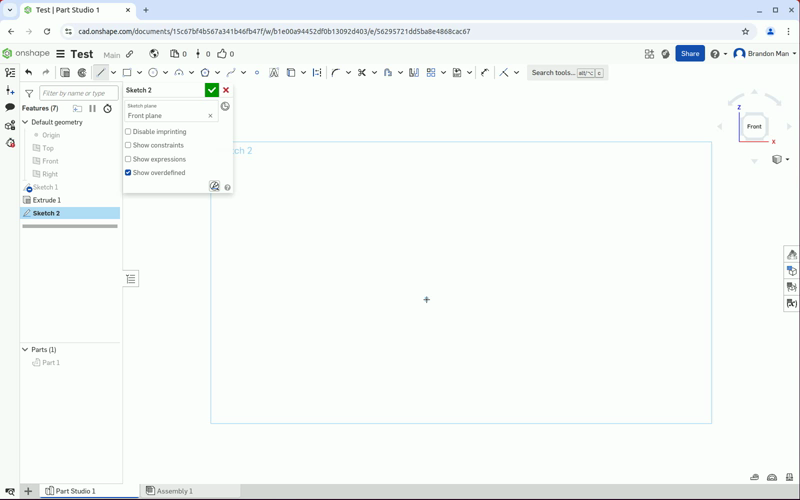
key_down(shift)
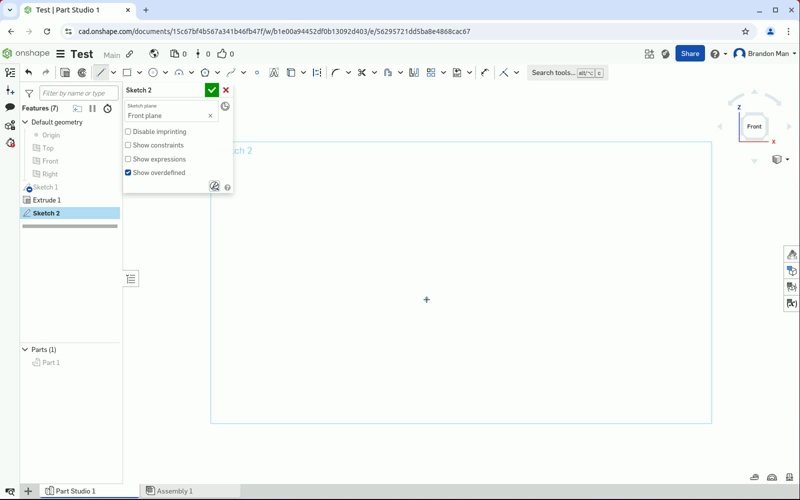
mouse_move(495, 299)
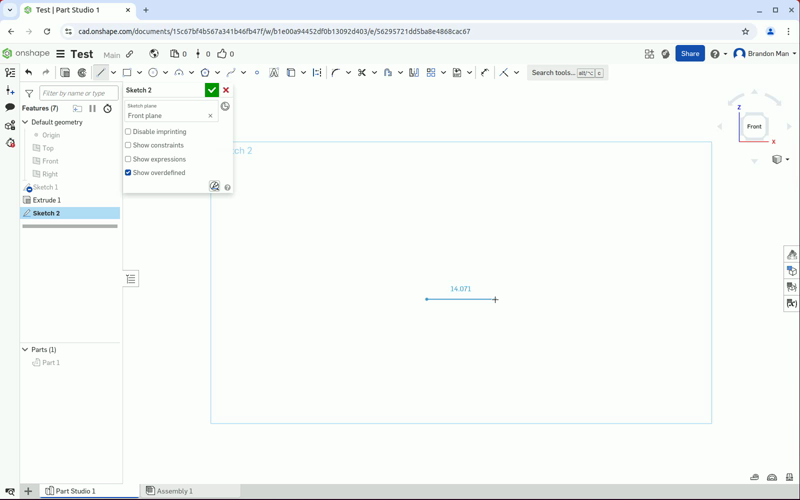
click(495, 299)
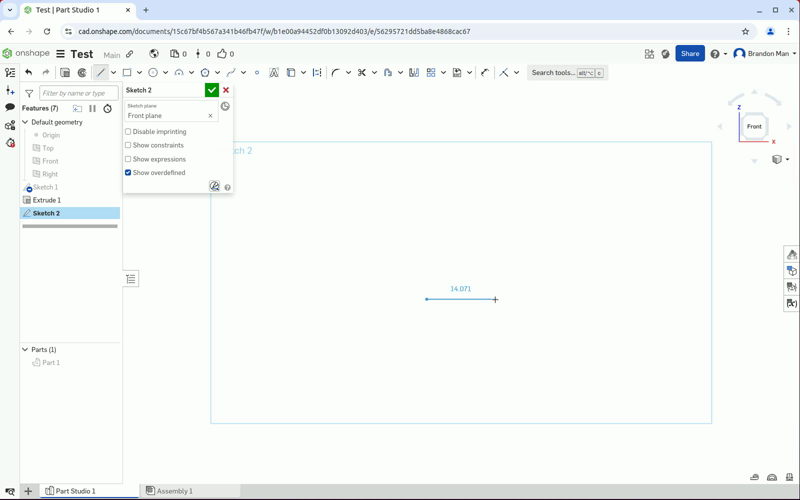
key_up(shift)
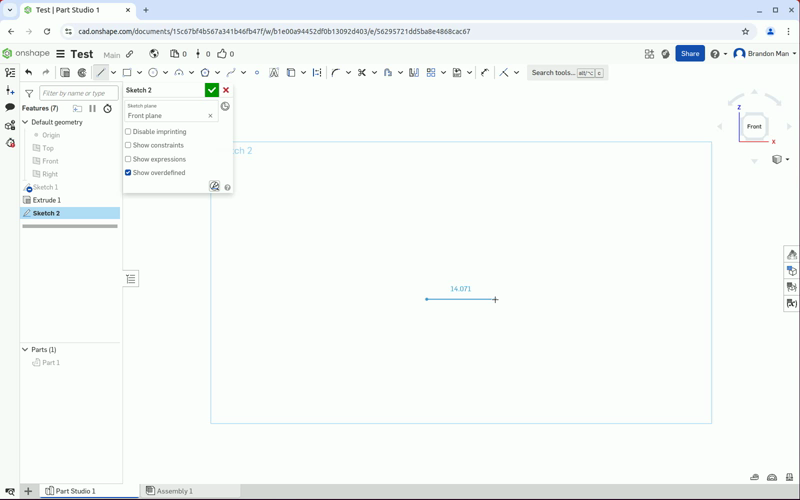
key_down(shift)
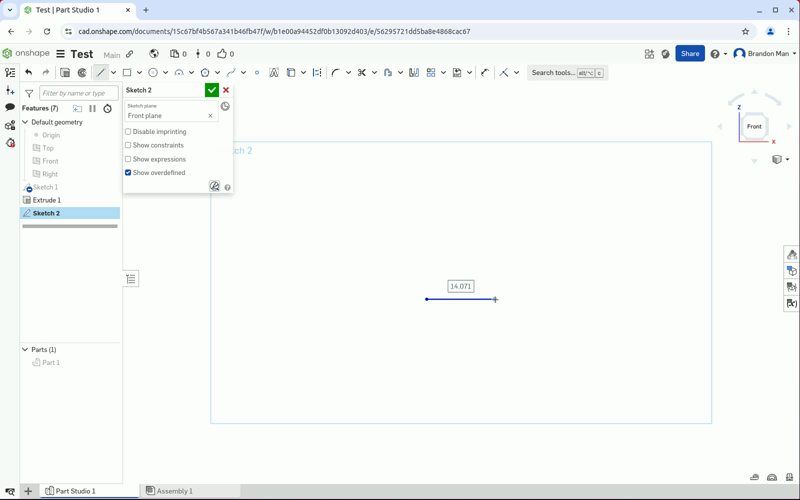
mouse_move(525, 299)
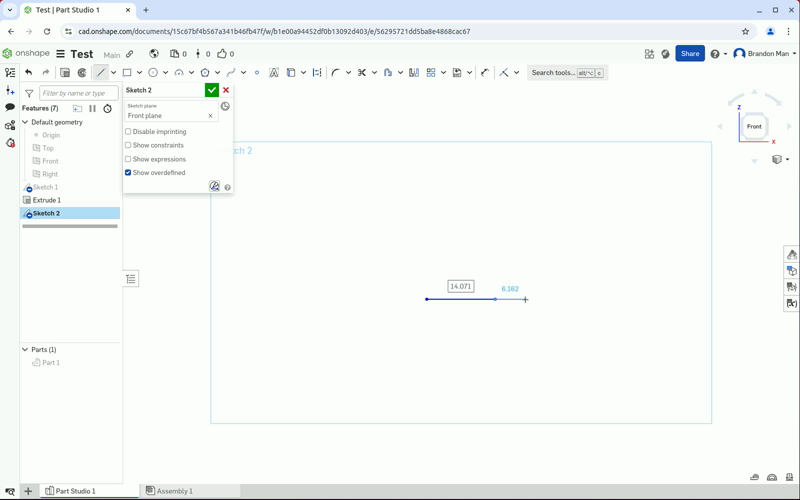
mouse_move(495, 264)
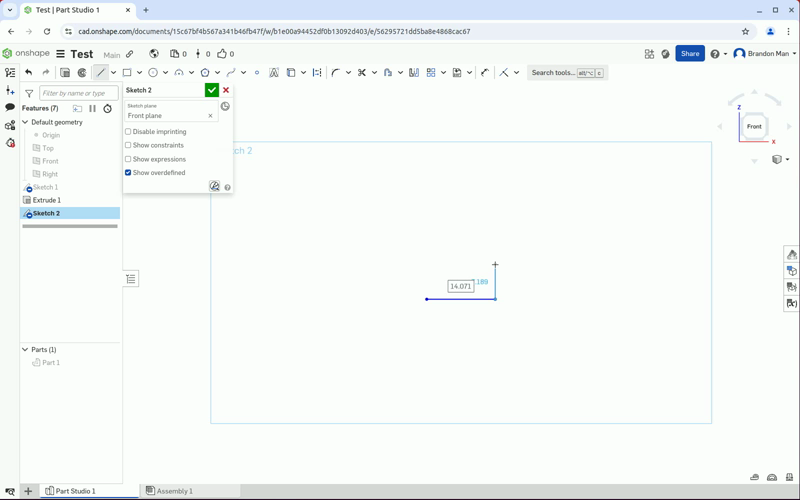
click(495, 264)
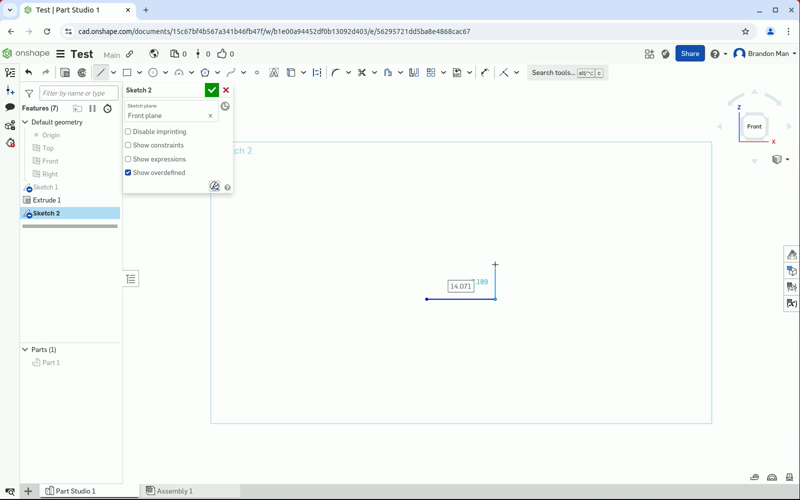
key_up(shift)
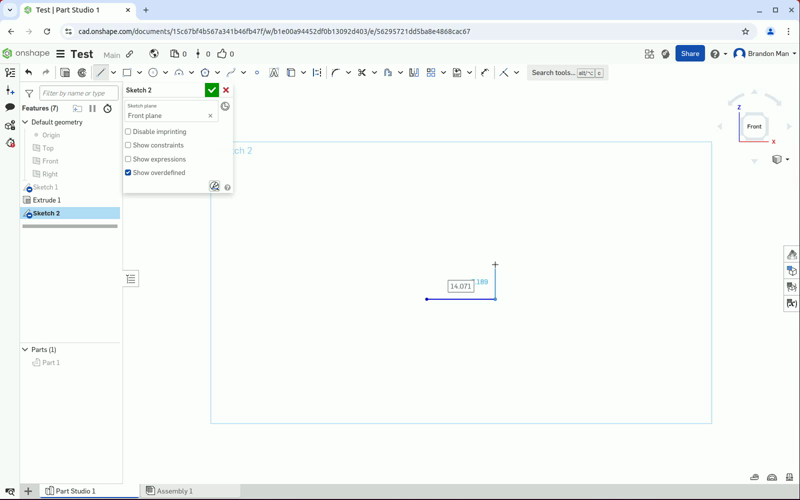
key_down(shift)
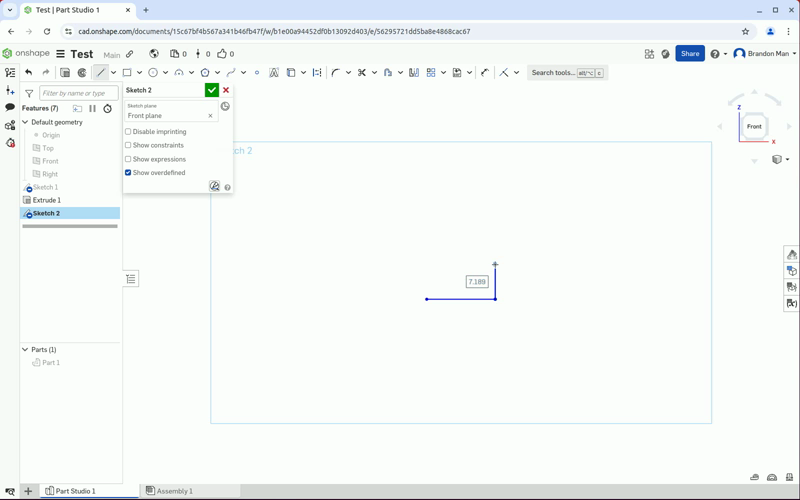
mouse_move(426, 264)
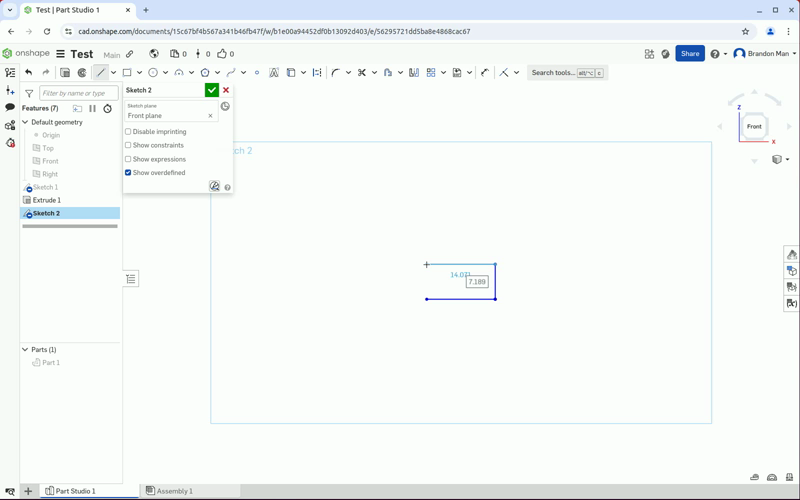
click(426, 264)
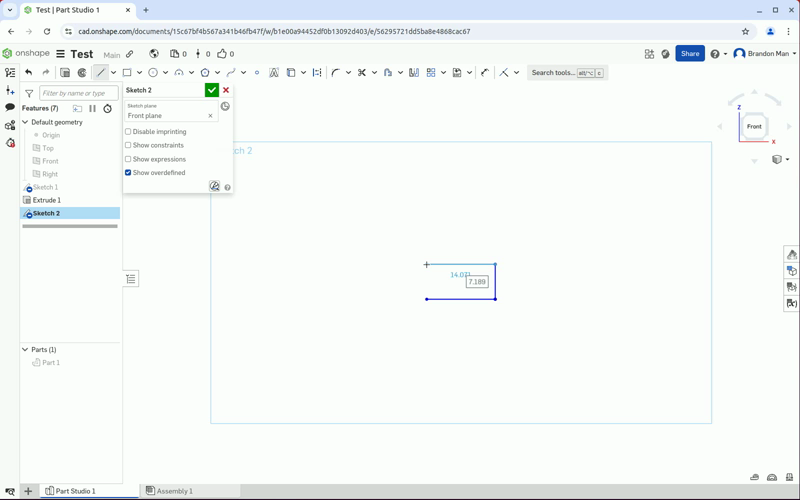
key_up(shift)
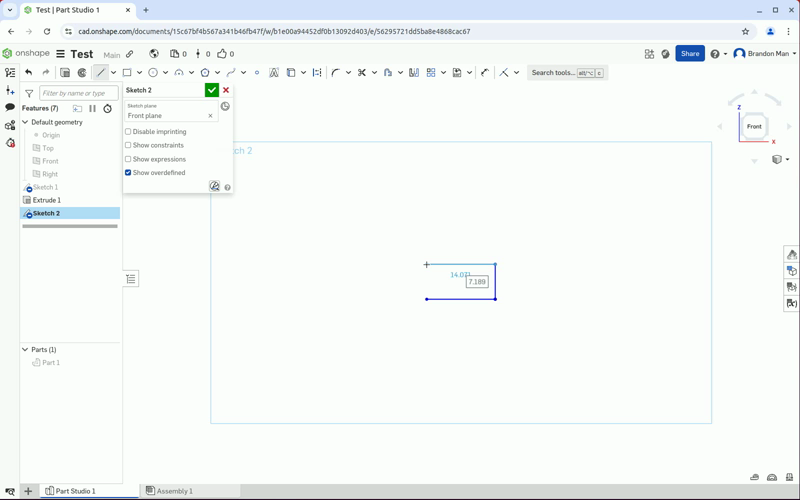
mouse_move(456, 264)
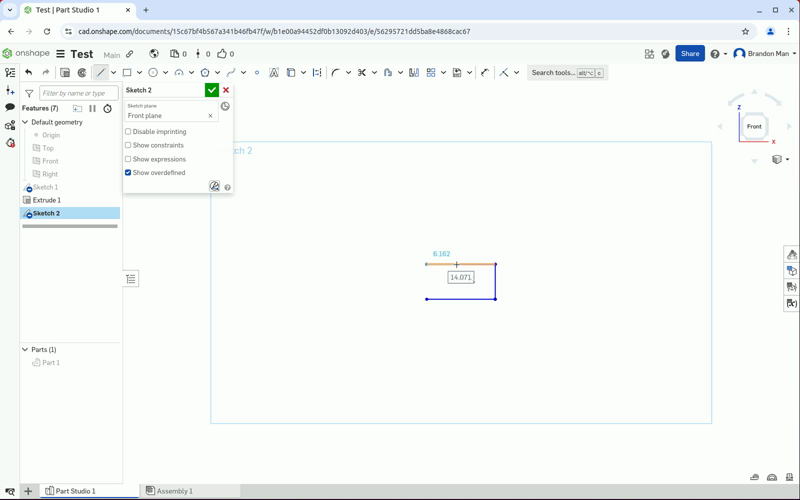
key_down(shift)
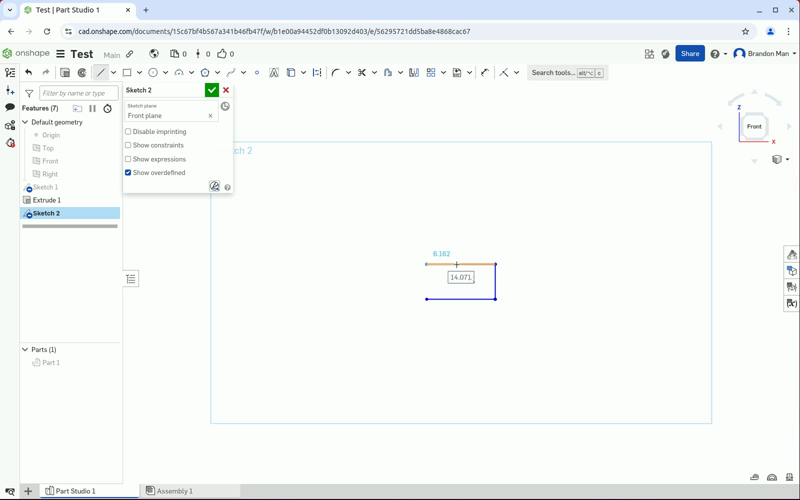
mouse_move(426, 299)
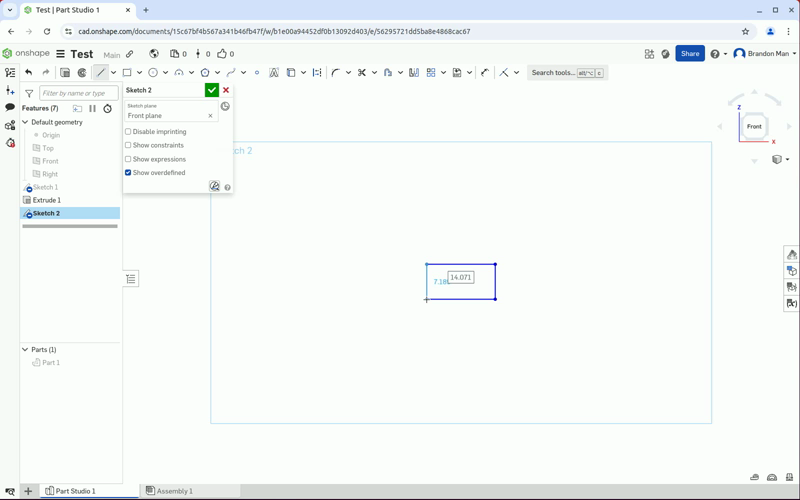
key_up(shift)
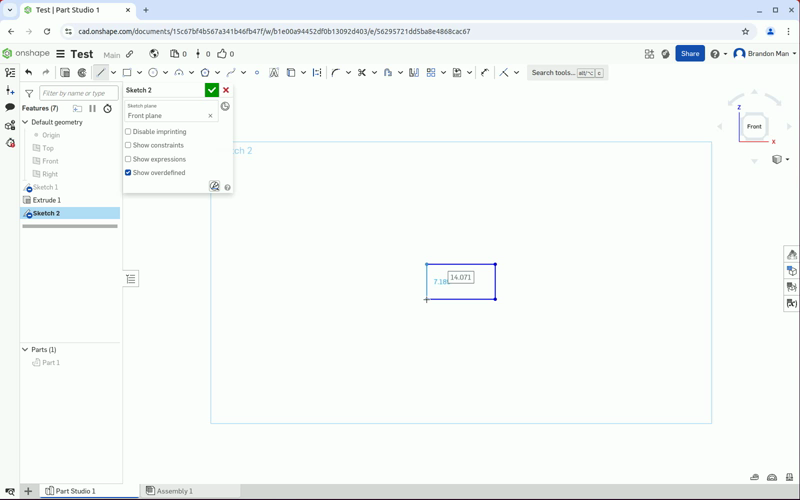
click(426, 299)
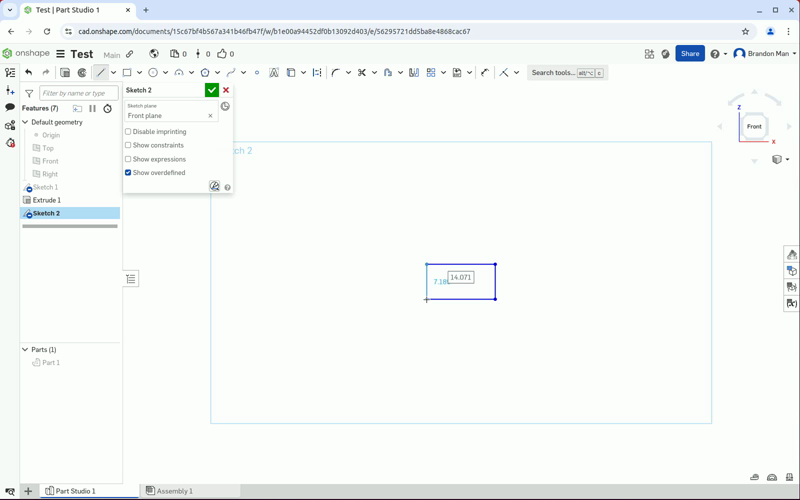
key(esc)
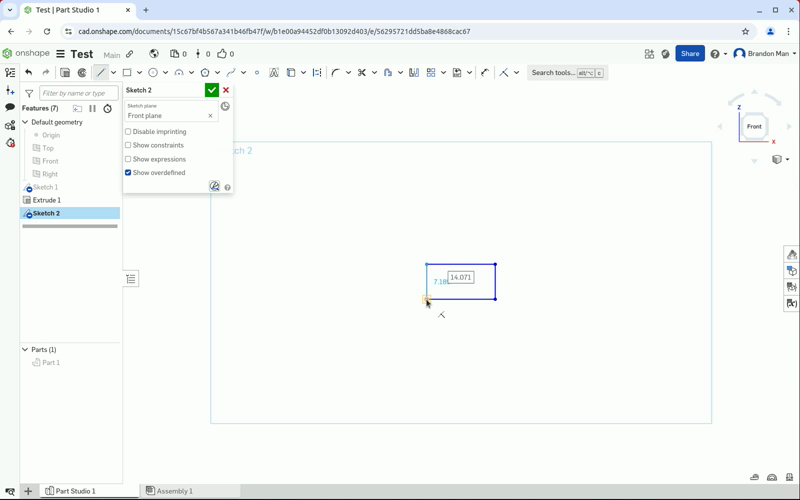
mouse_move(467, 278)
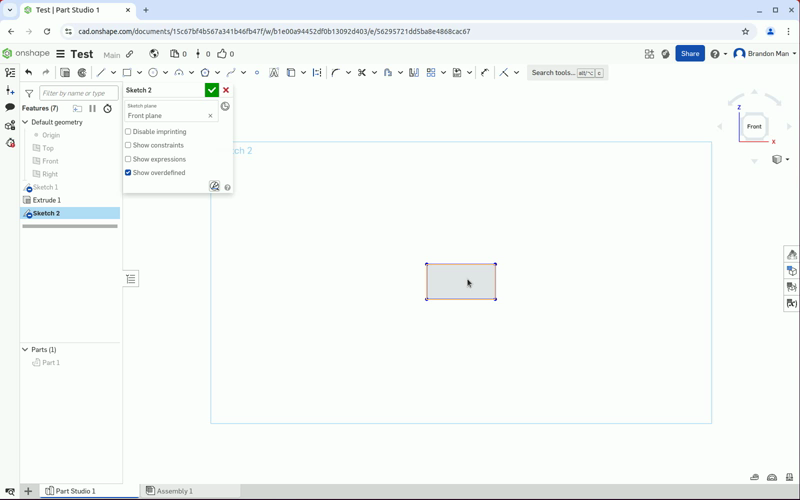
click(467, 278)
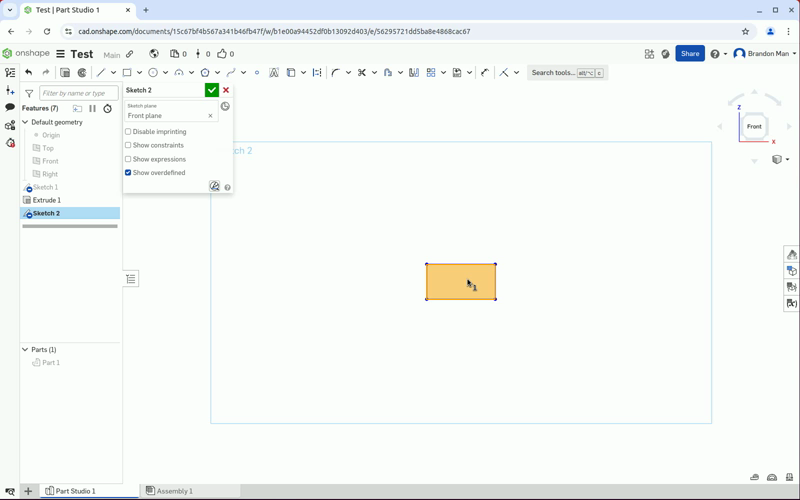
mouse_move(73, 352)
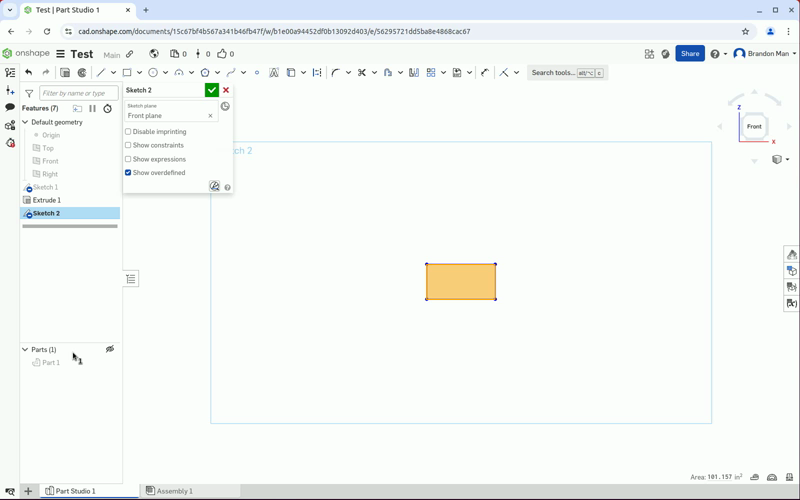
key(shift+y)
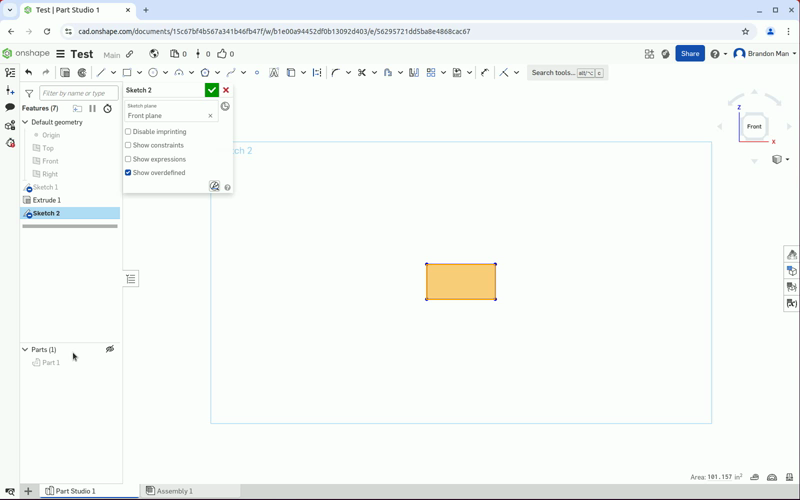
key(shift+e)
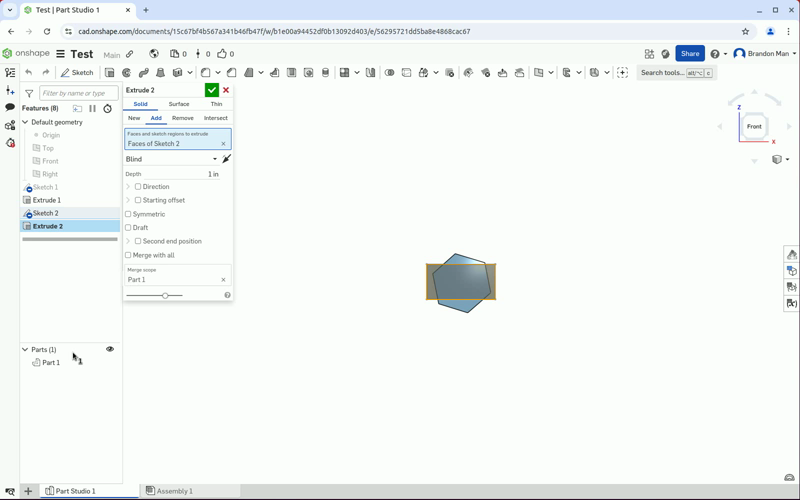
mouse_move(143, 106)
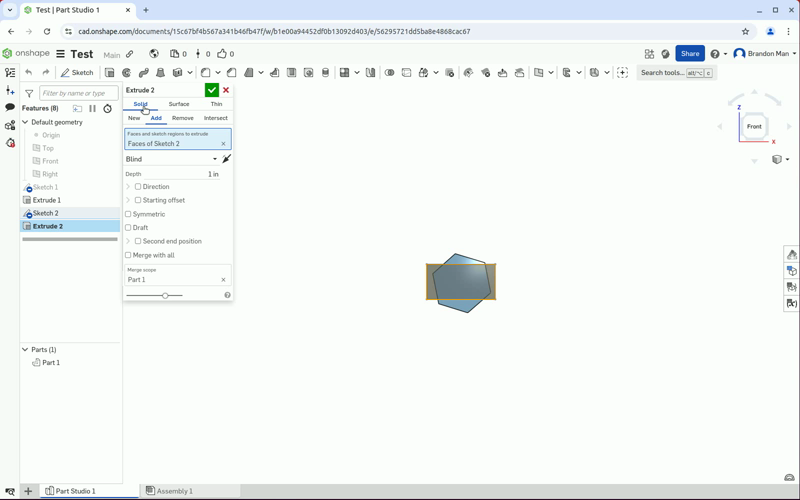
click(143, 106)
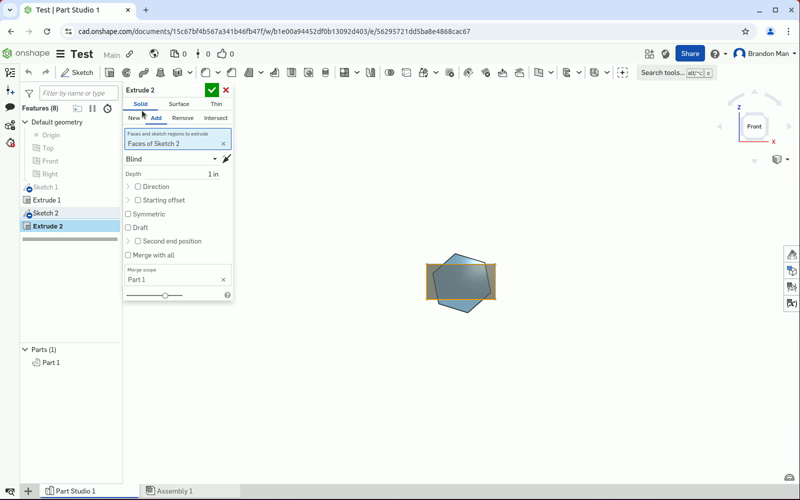
mouse_move(137, 120)
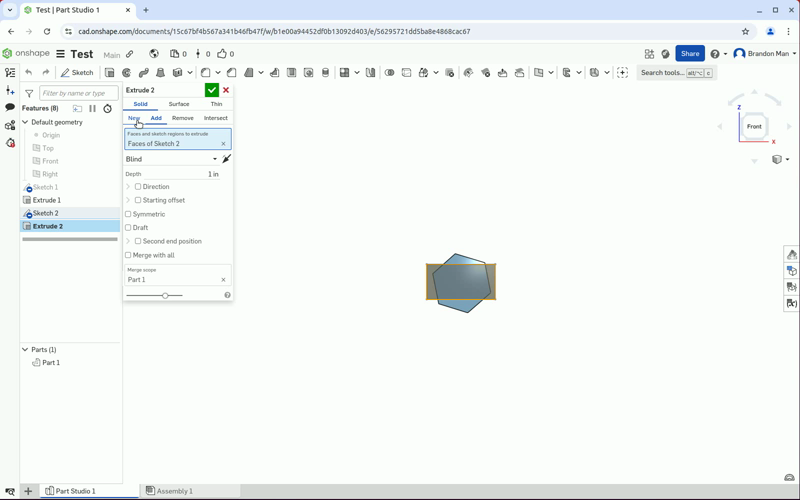
click(137, 120)
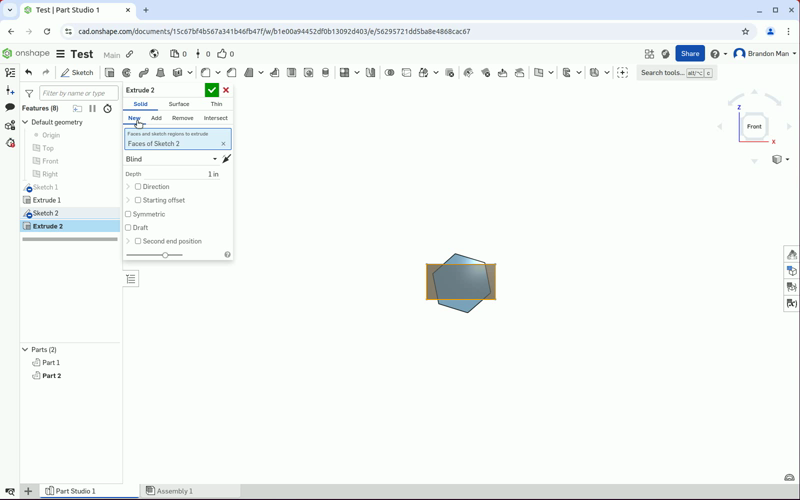
key(tab, 4)
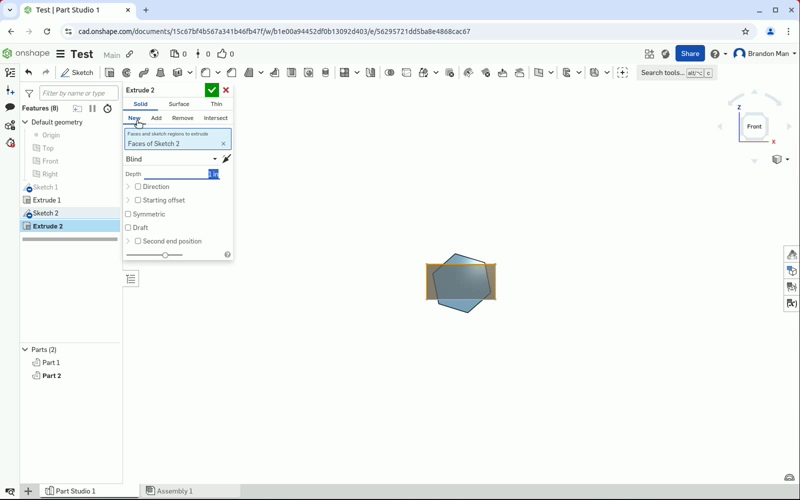
text(19.257)
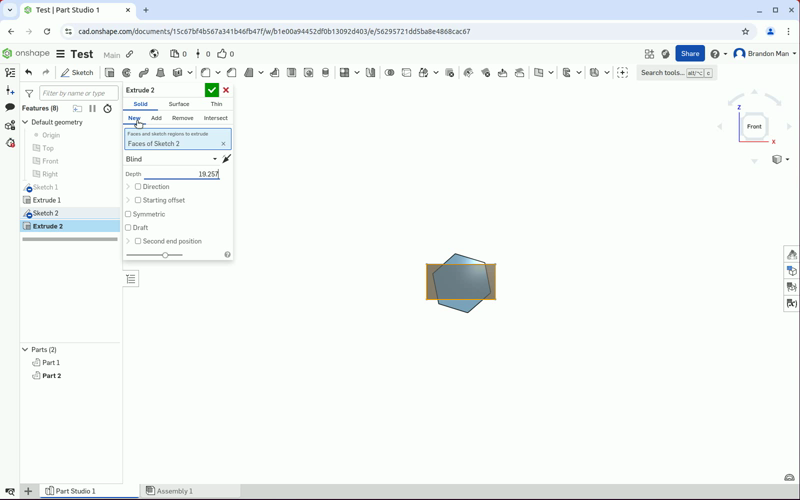
key(enter)
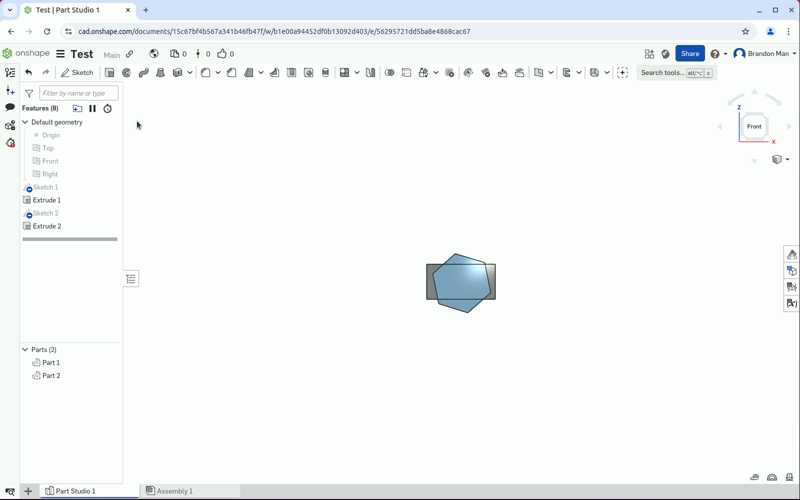
key(shift+h)
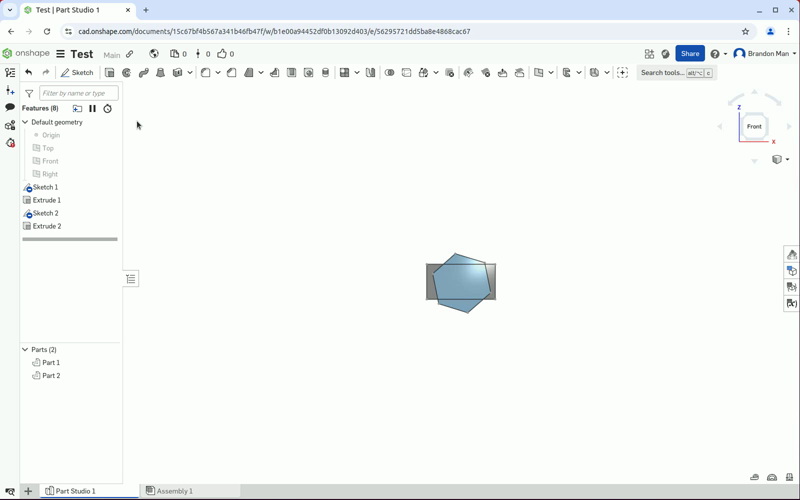
key(shift+h)
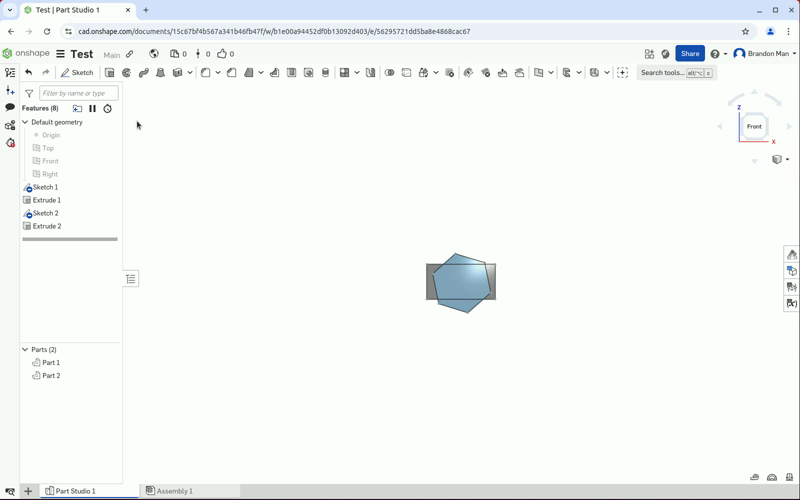
key(shift+7)
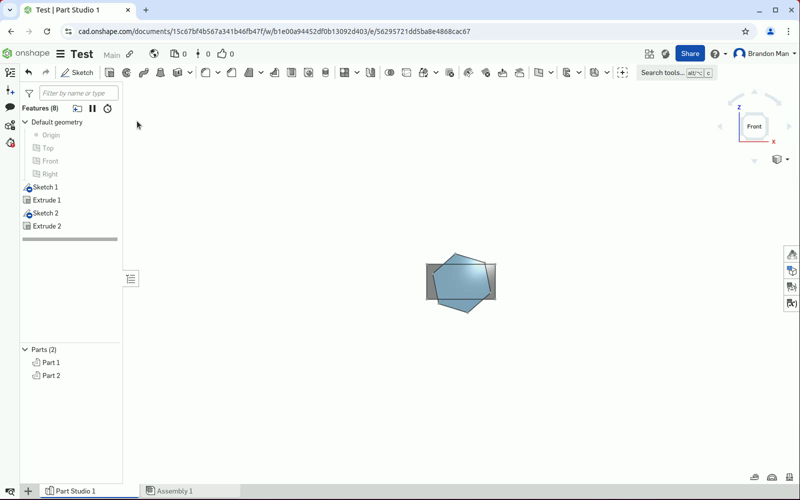
key(left, 2)
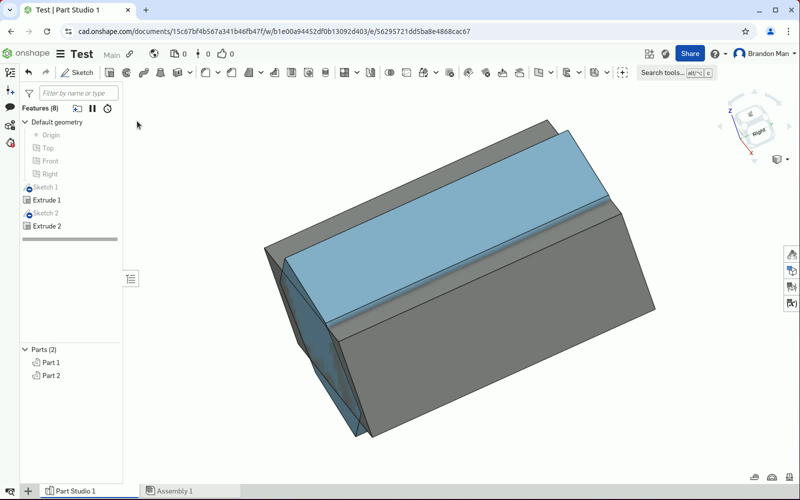
key(down, 2)
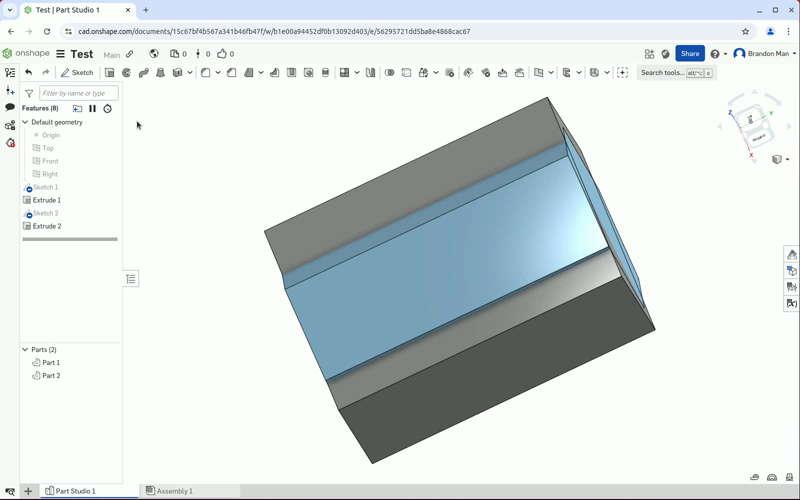
key(up, 2)
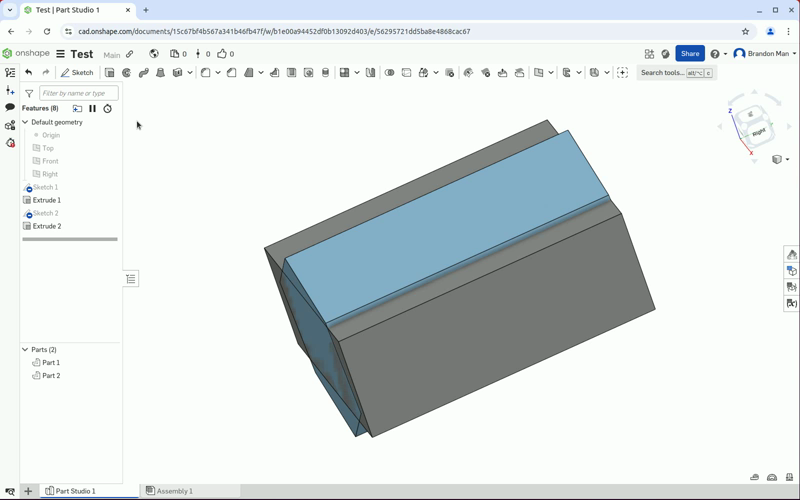
key(right, 2)
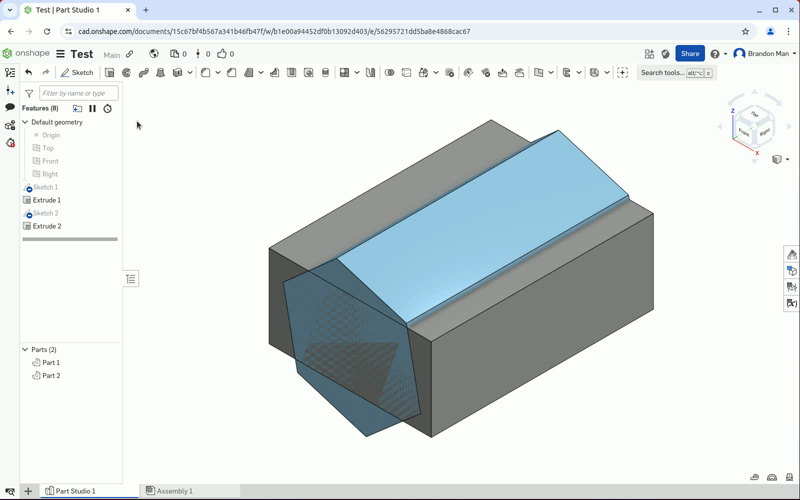
mouse_move(73, 189)
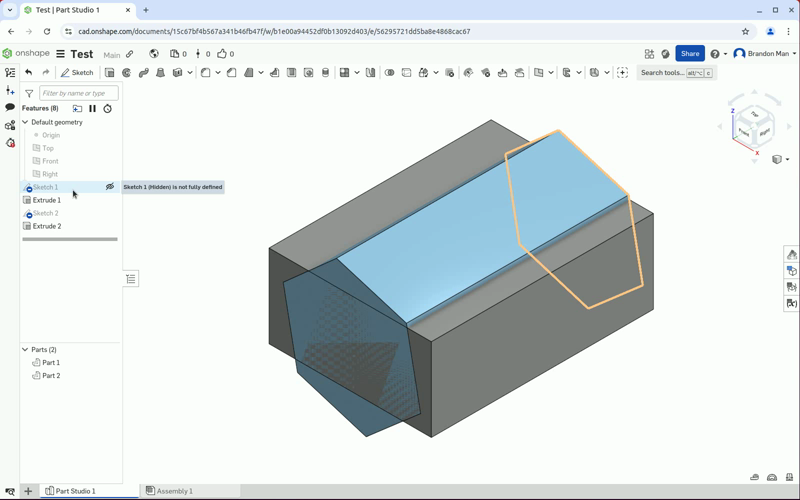
click(73, 189)